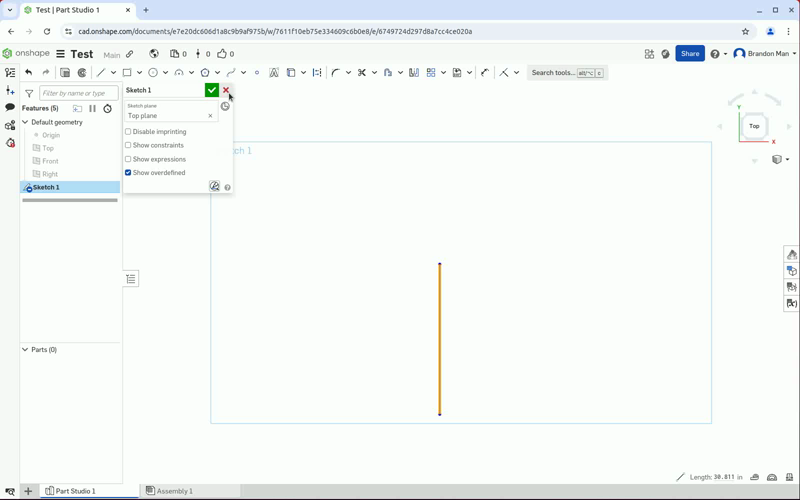
key(shift+h)
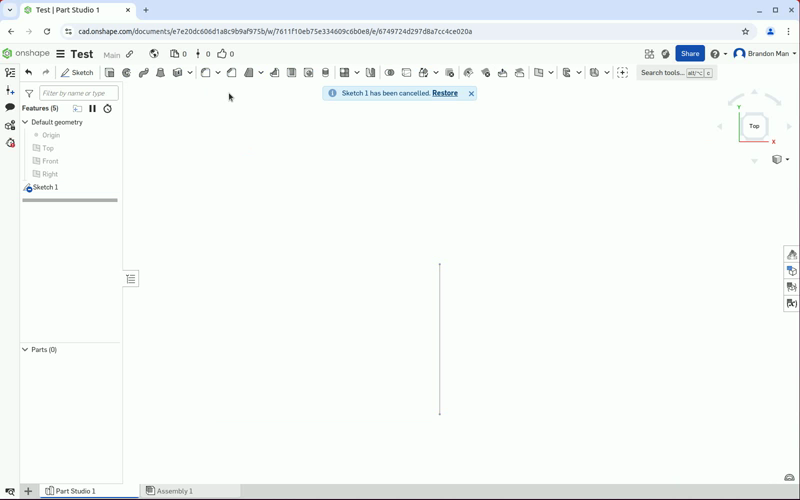
key(shift+s)
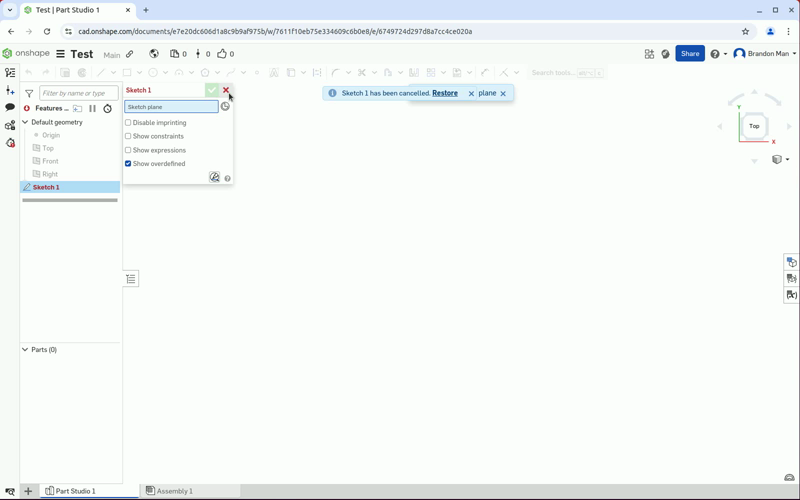
mouse_move(73, 150)
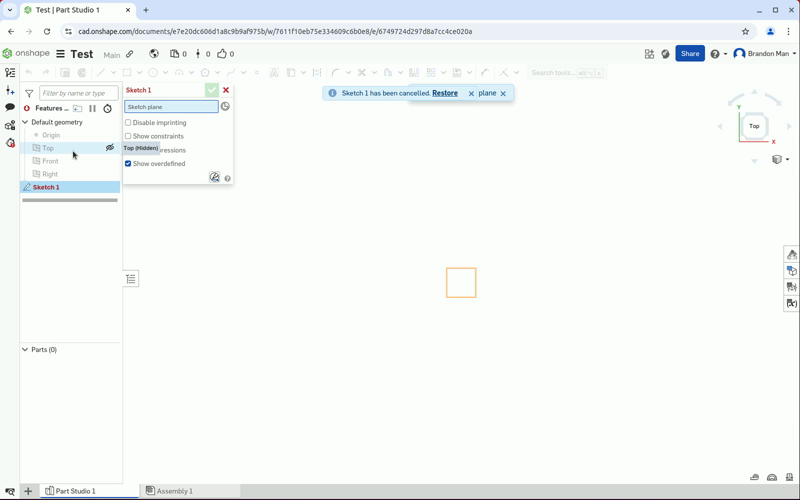
click(73, 150)
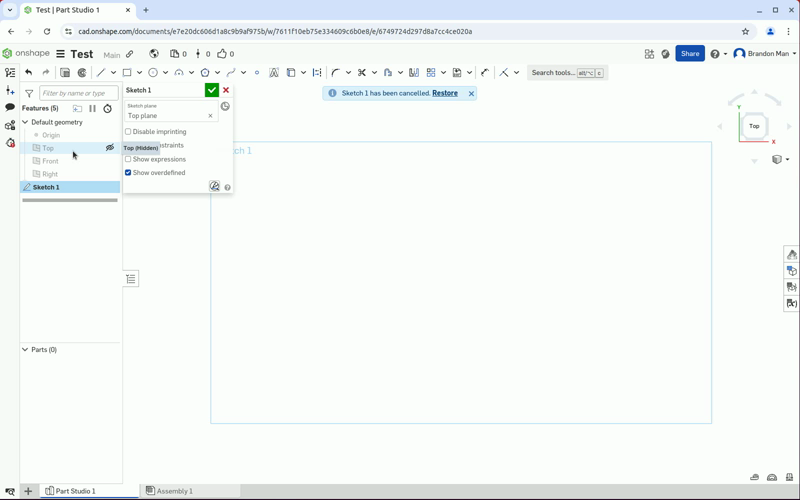
mouse_move(73, 352)
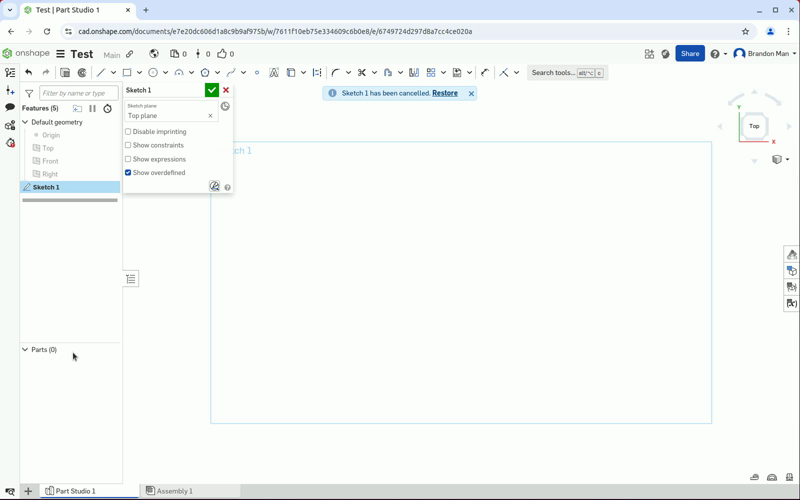
key(y)
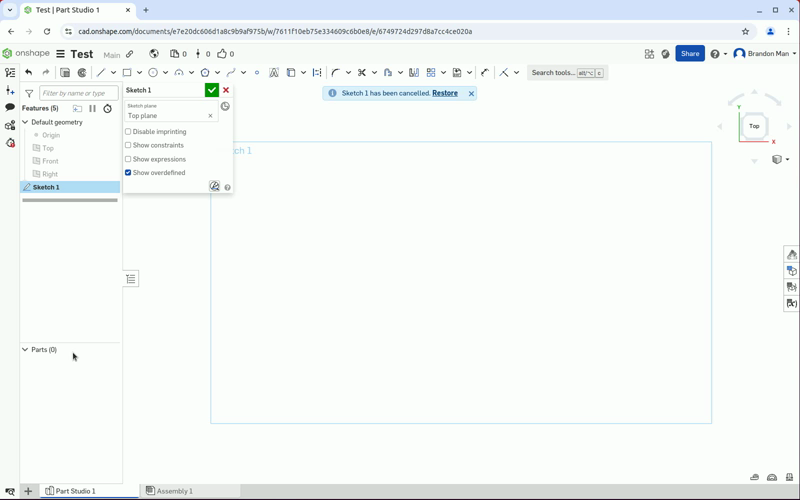
key(l)
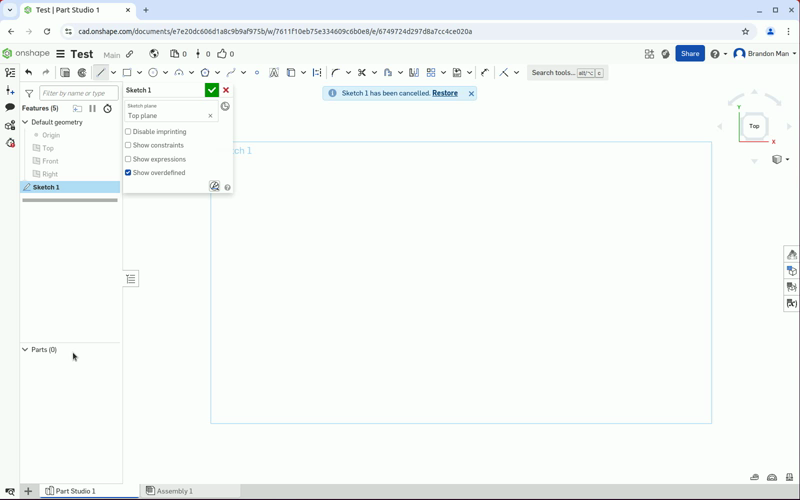
key_down(shift)
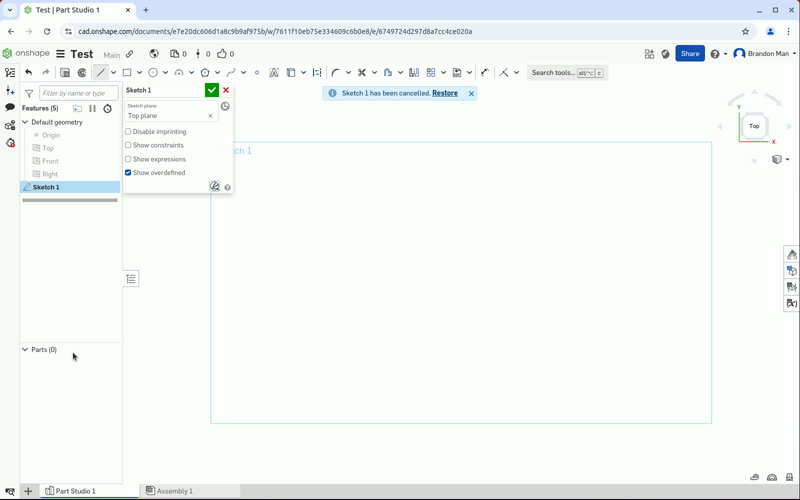
mouse_move(401, 372)
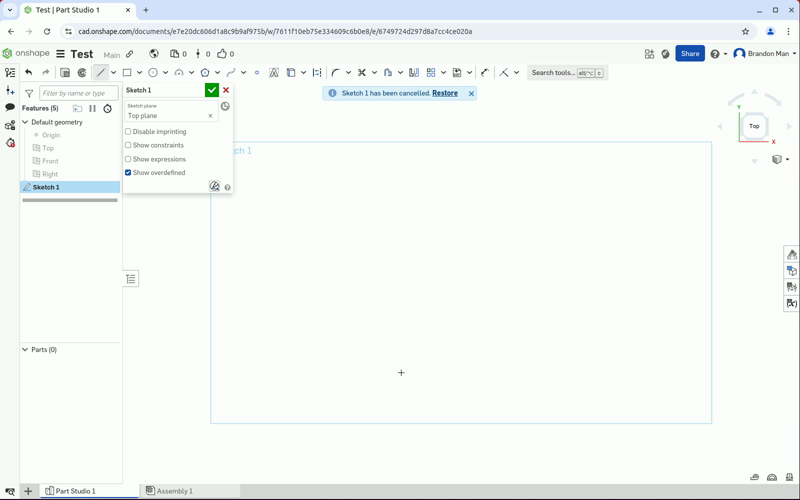
click(401, 372)
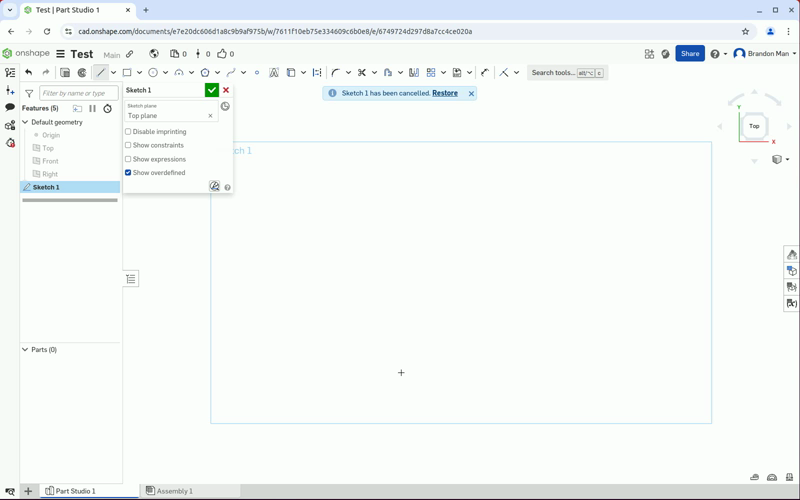
key_up(shift)
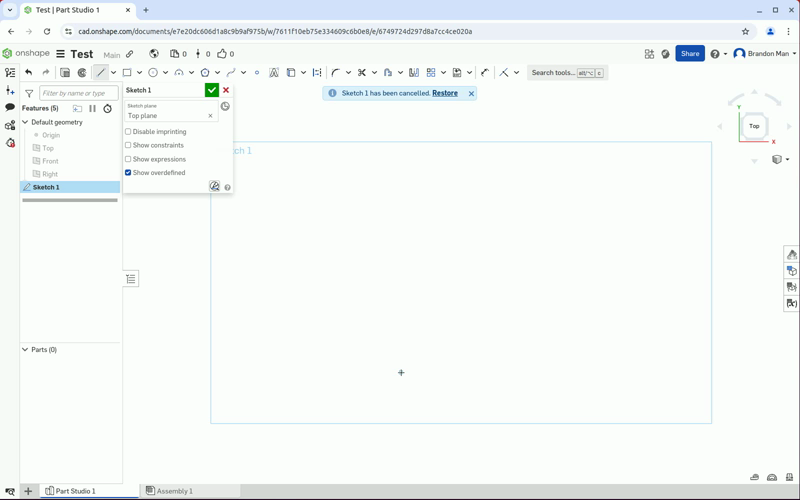
key_down(shift)
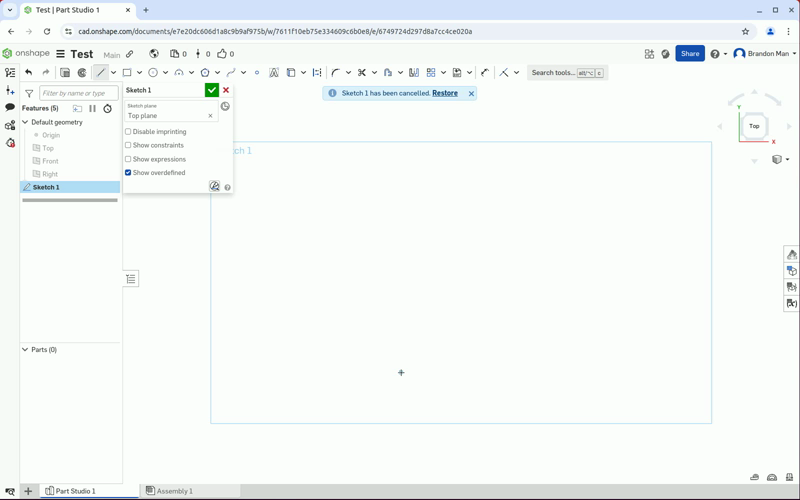
mouse_move(518, 372)
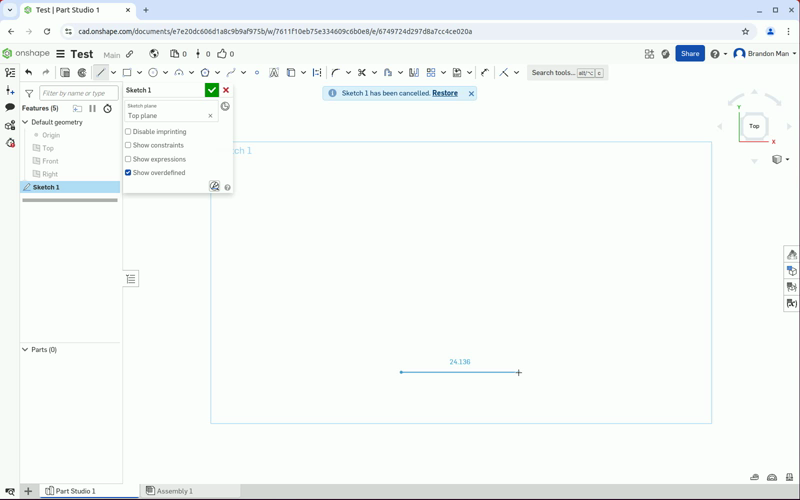
click(518, 372)
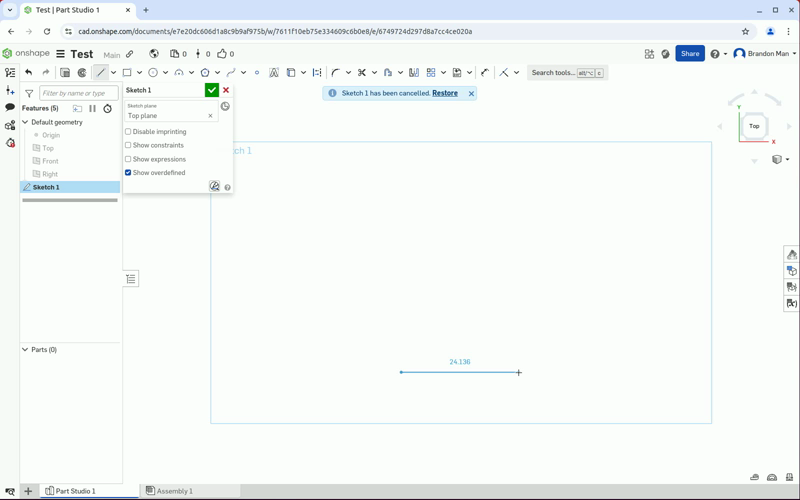
key_up(shift)
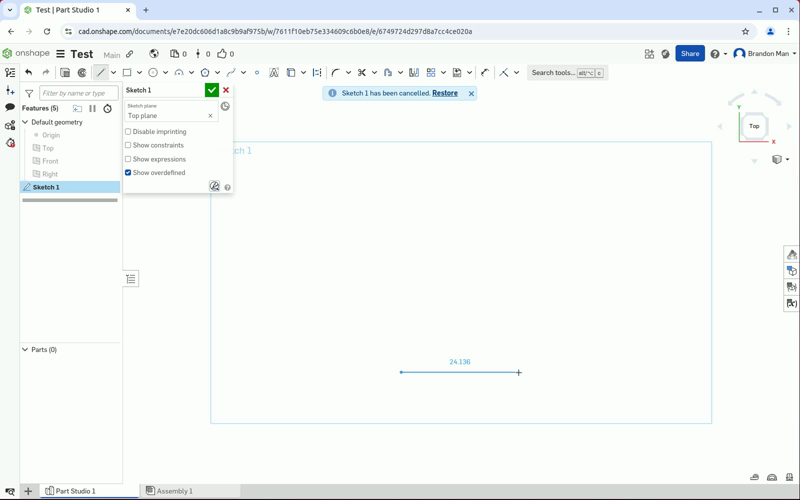
key_down(shift)
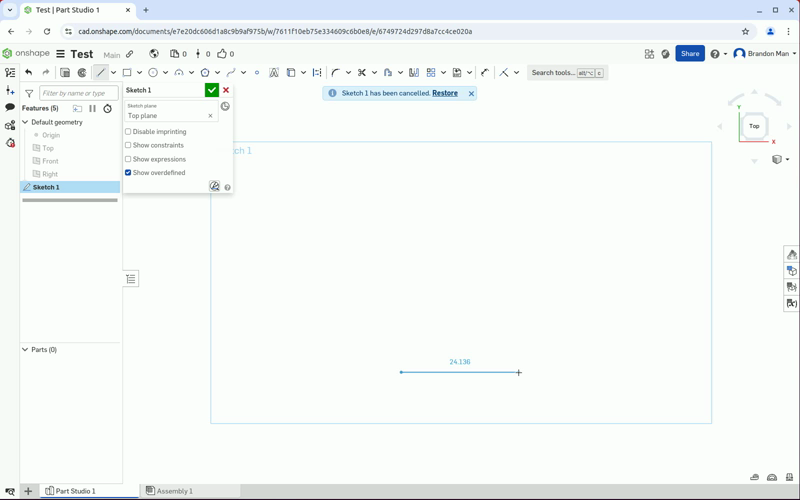
mouse_move(518, 194)
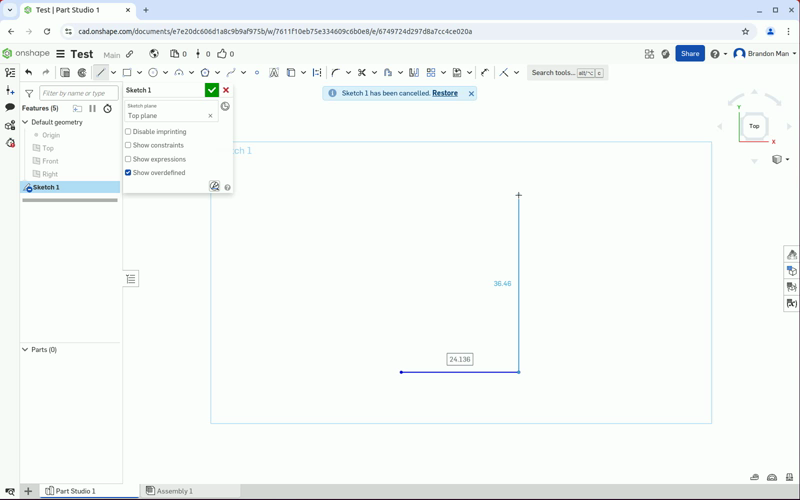
click(518, 194)
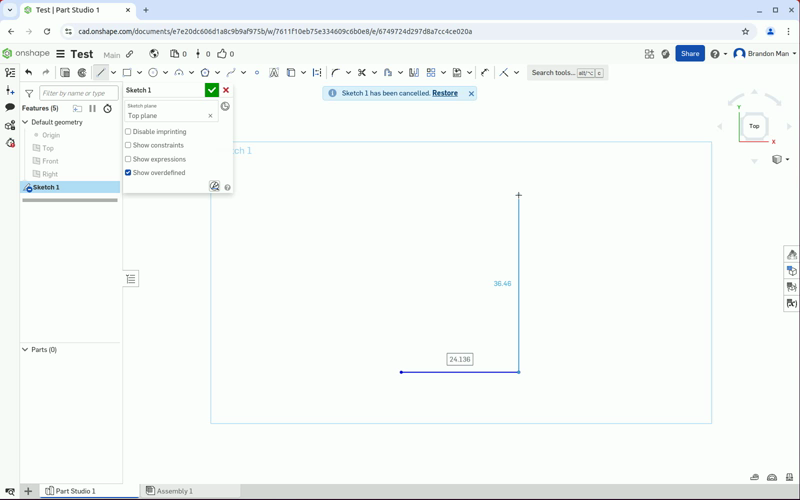
key_up(shift)
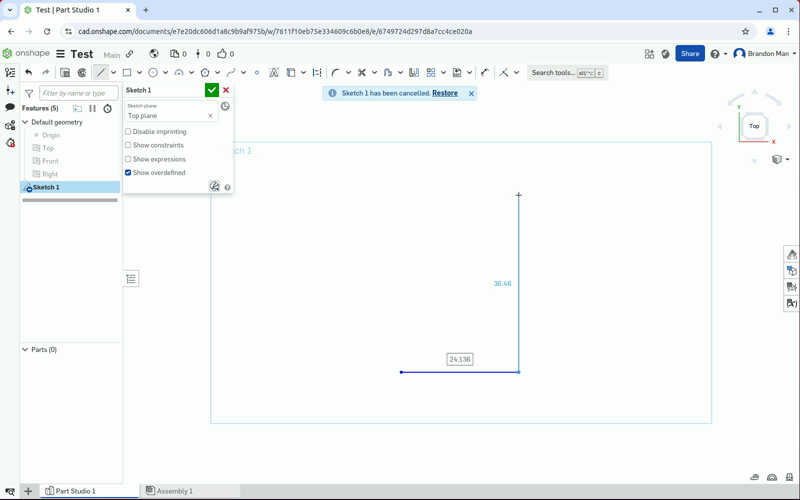
key_down(shift)
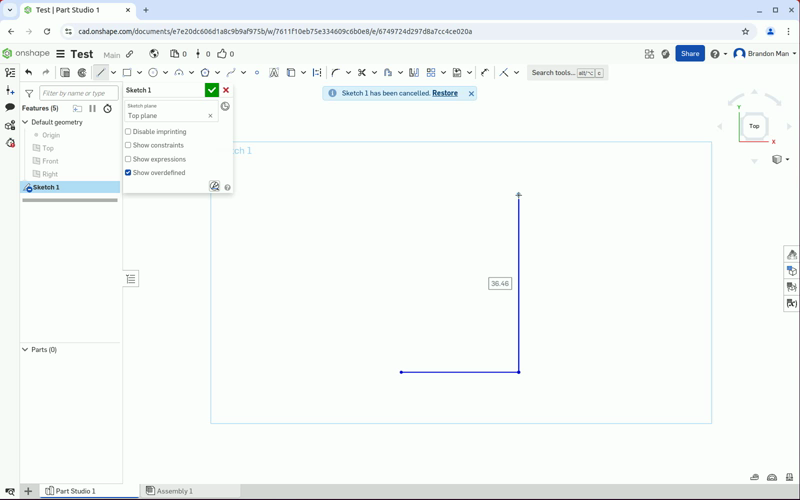
mouse_move(401, 194)
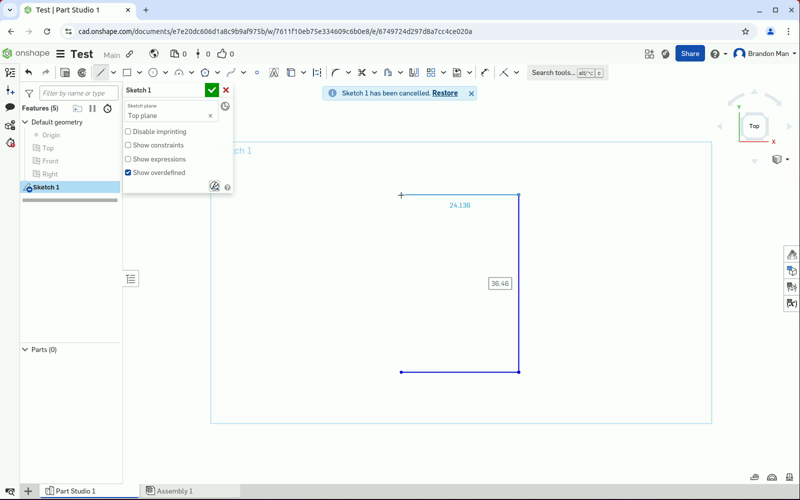
click(401, 194)
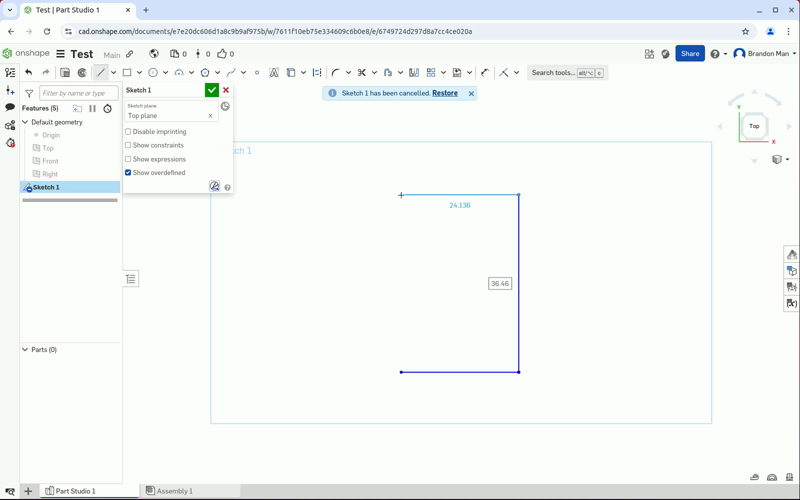
key_up(shift)
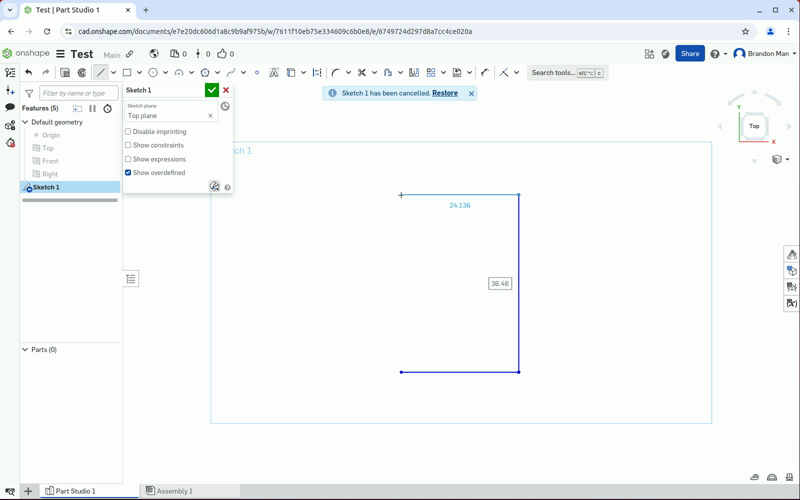
key_down(shift)
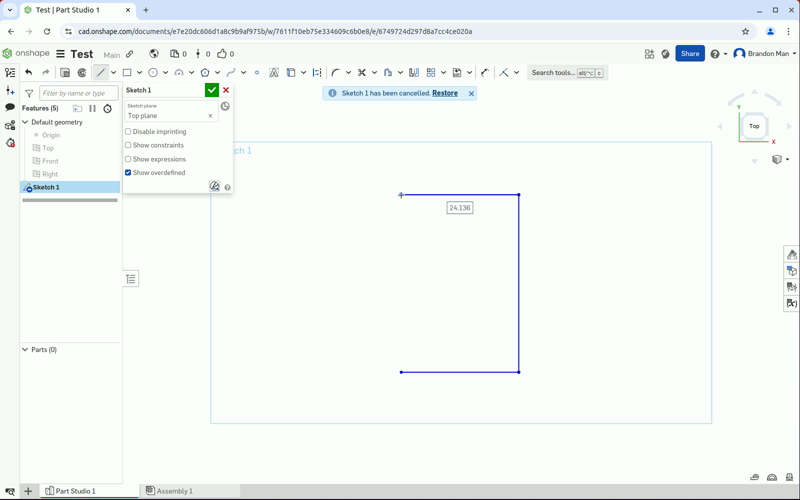
mouse_move(401, 372)
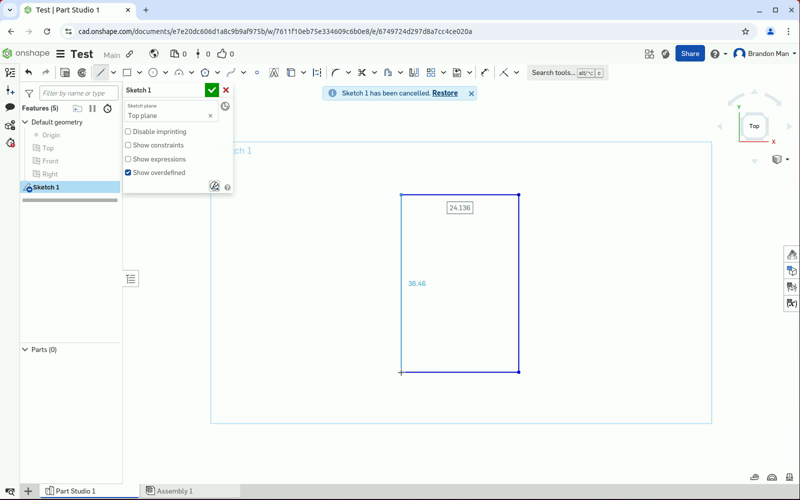
key_up(shift)
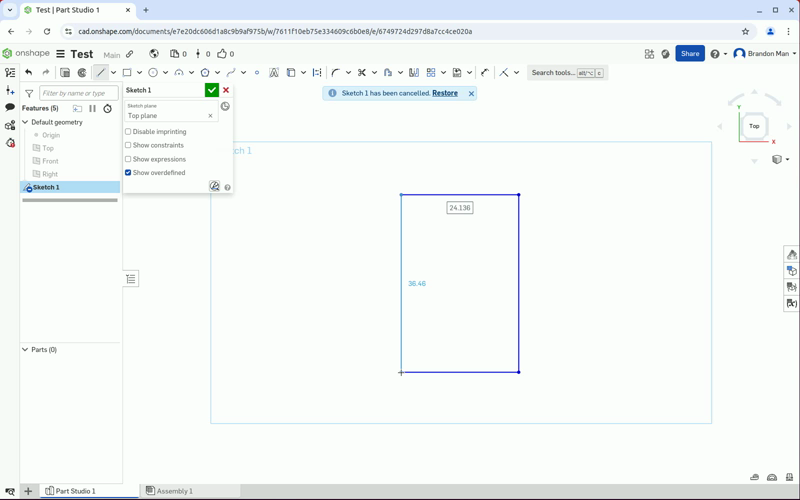
click(401, 372)
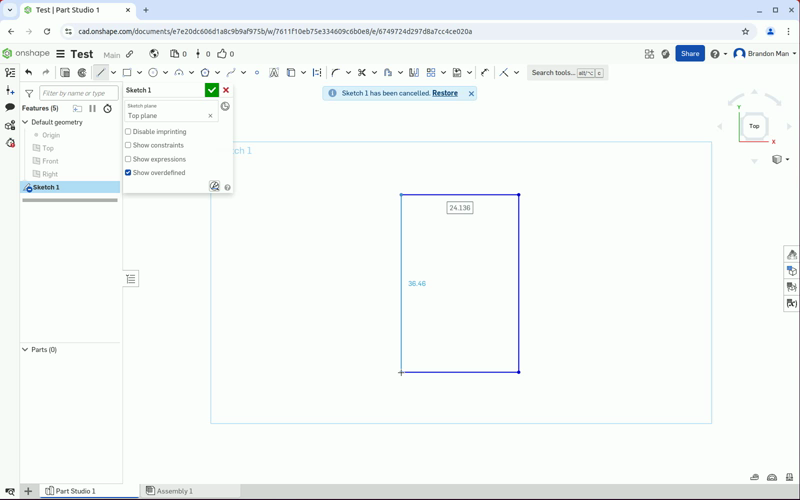
key(esc)
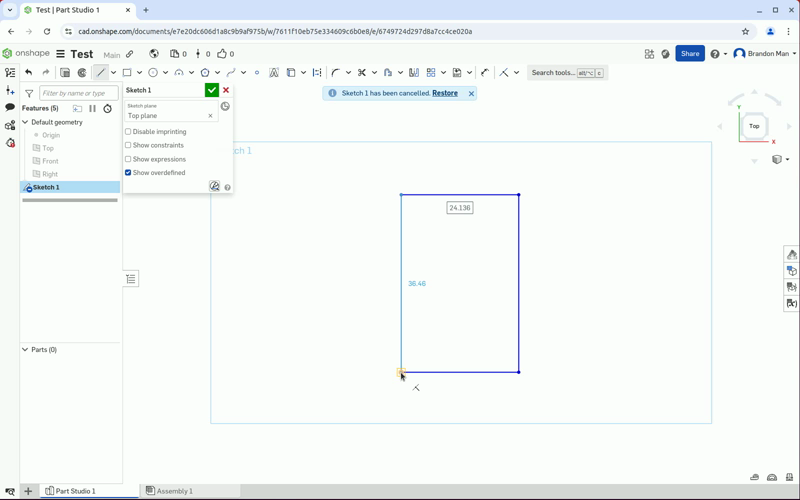
mouse_move(471, 216)
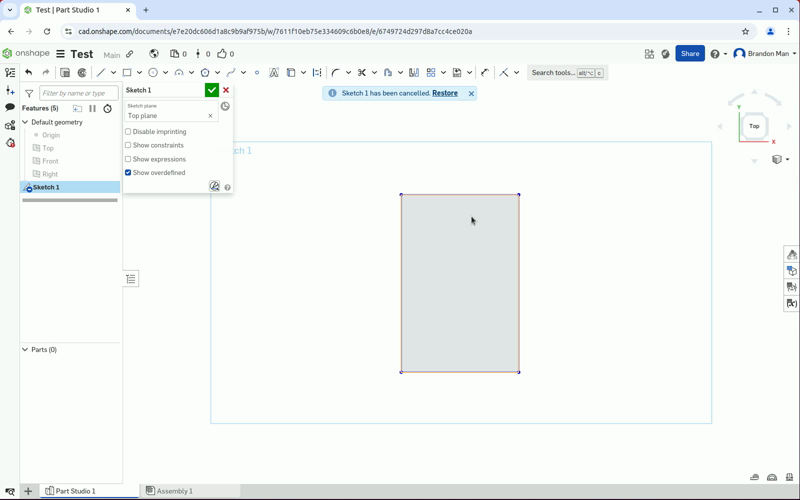
click(471, 216)
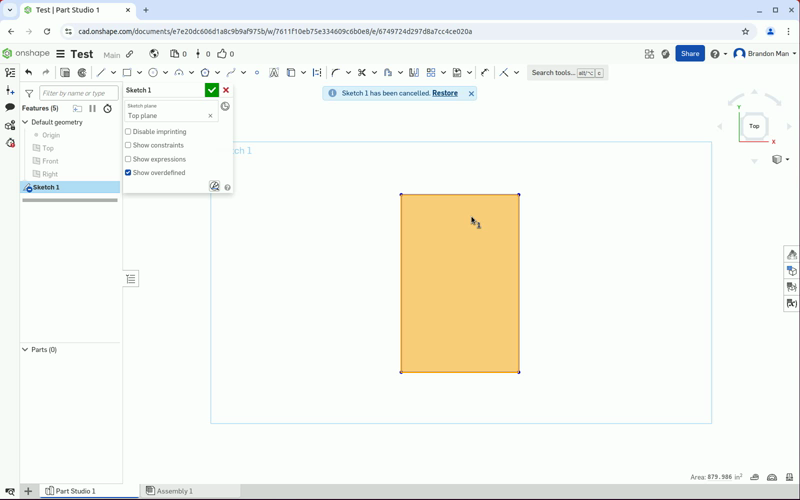
mouse_move(73, 352)
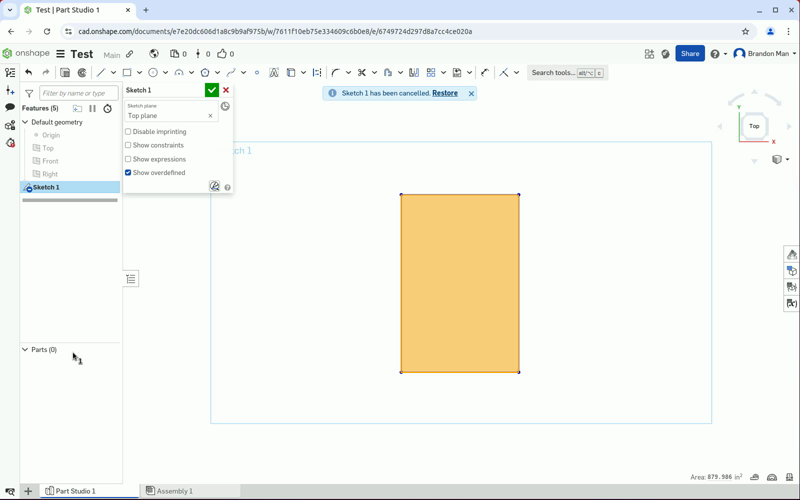
key(shift+y)
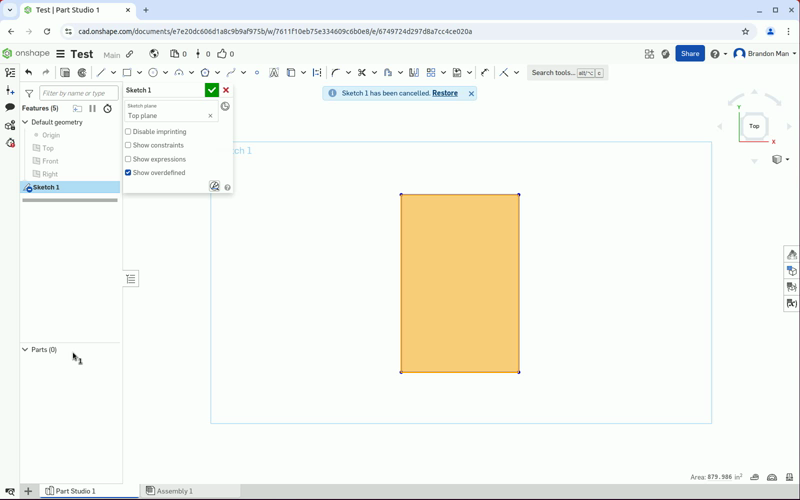
key(shift+e)
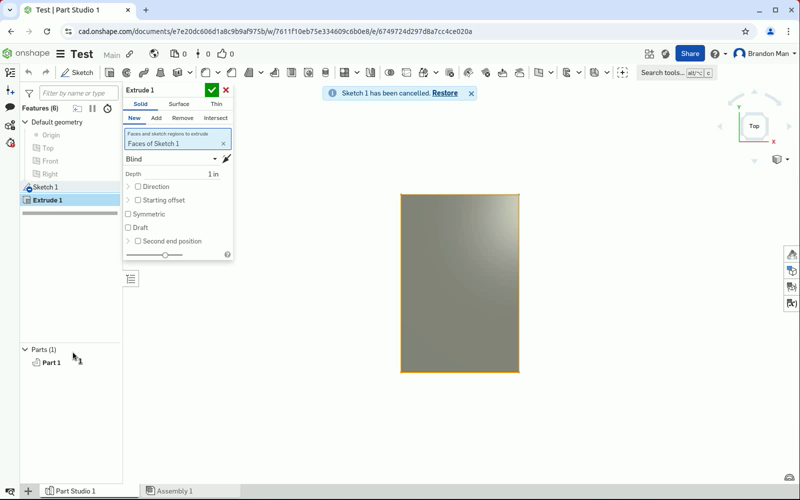
mouse_move(143, 106)
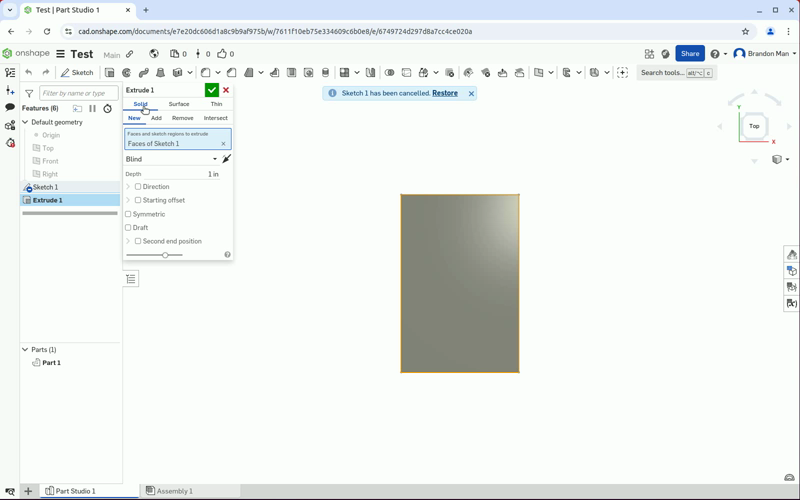
click(143, 106)
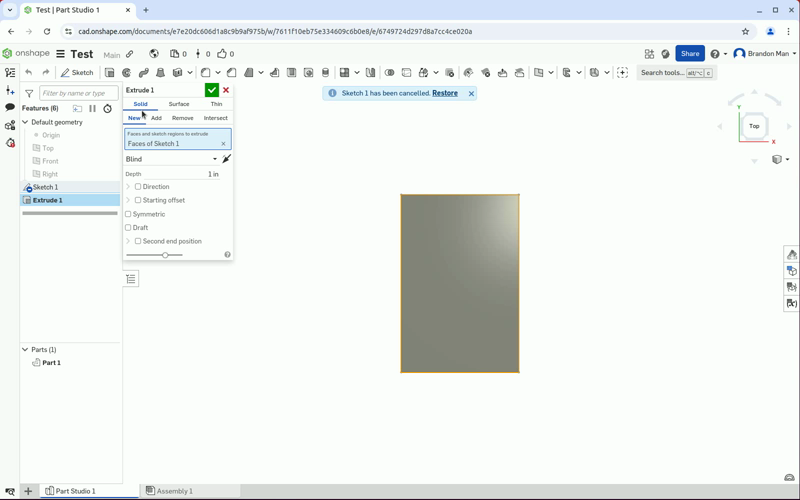
mouse_move(137, 120)
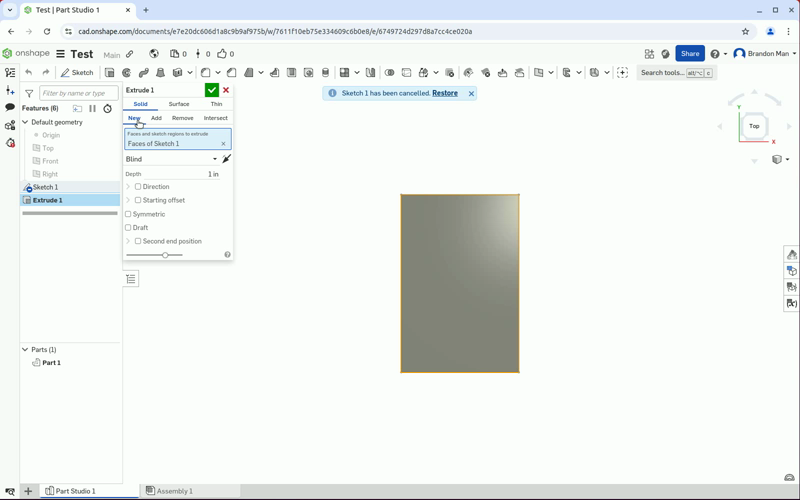
click(137, 120)
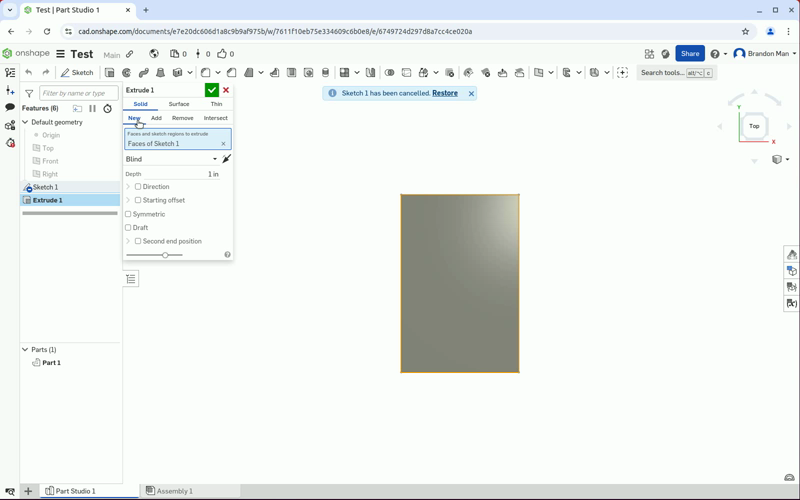
key(tab, 4)
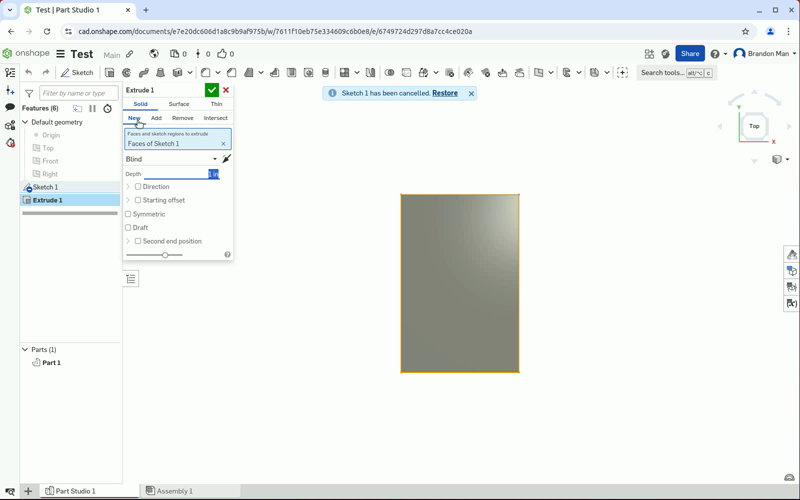
text(2.648)
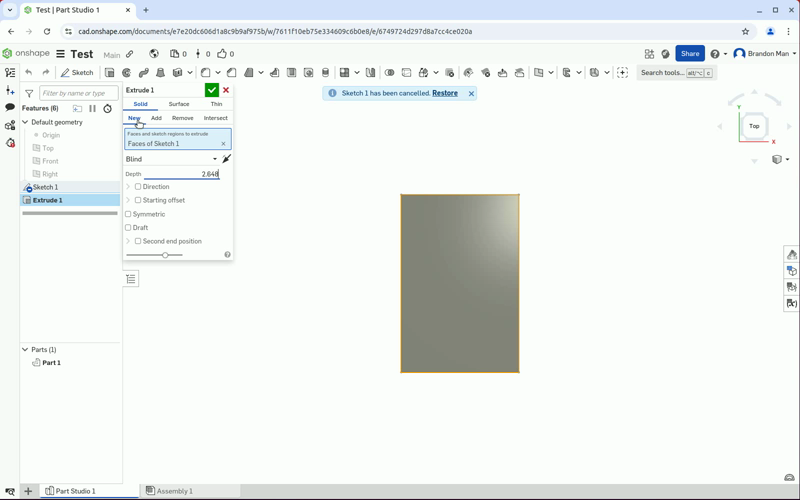
key(enter)
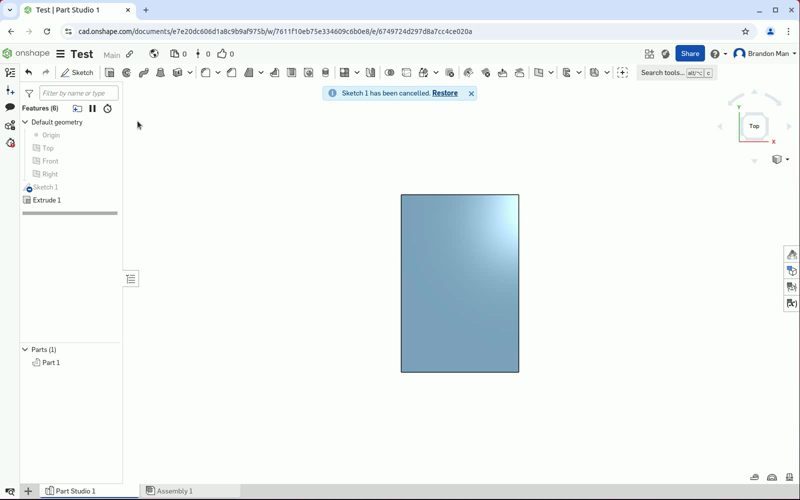
key(shift+h)
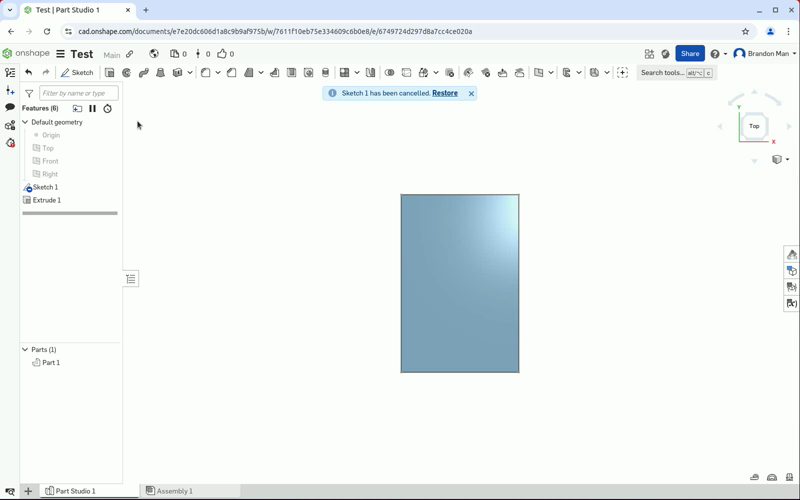
key(shift+h)
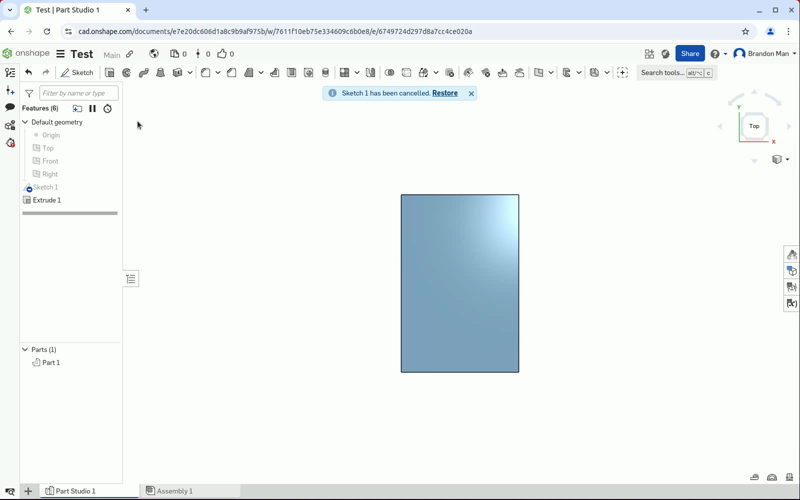
mouse_move(73, 189)
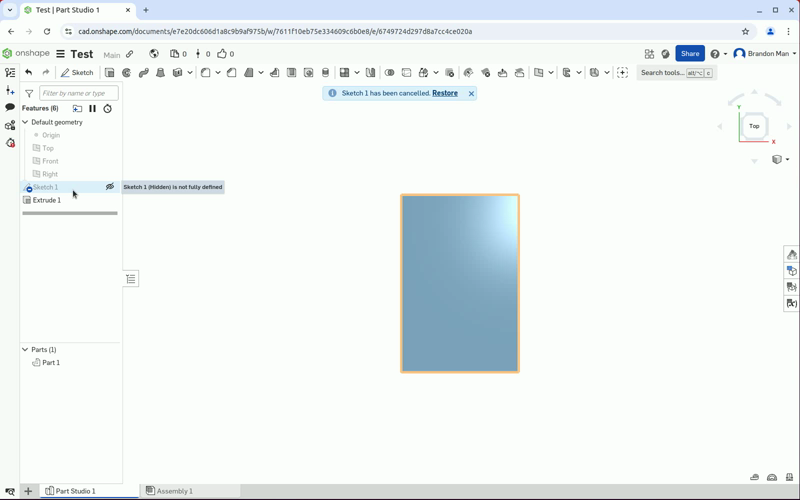
click(73, 189)
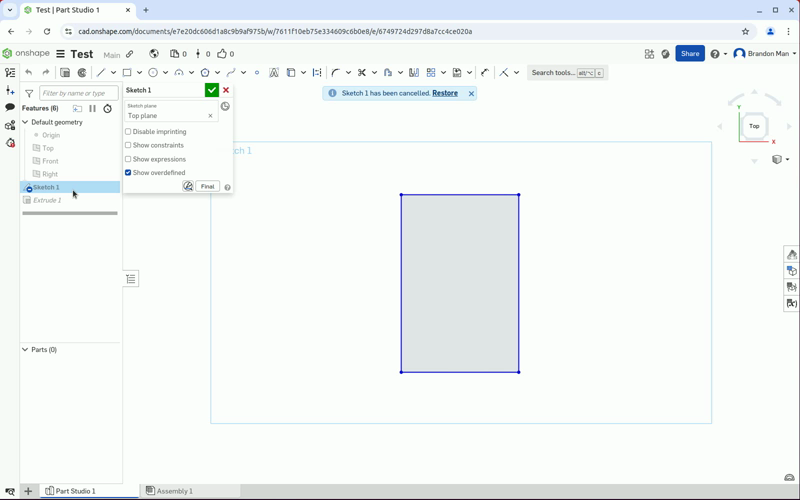
mouse_move(229, 92)
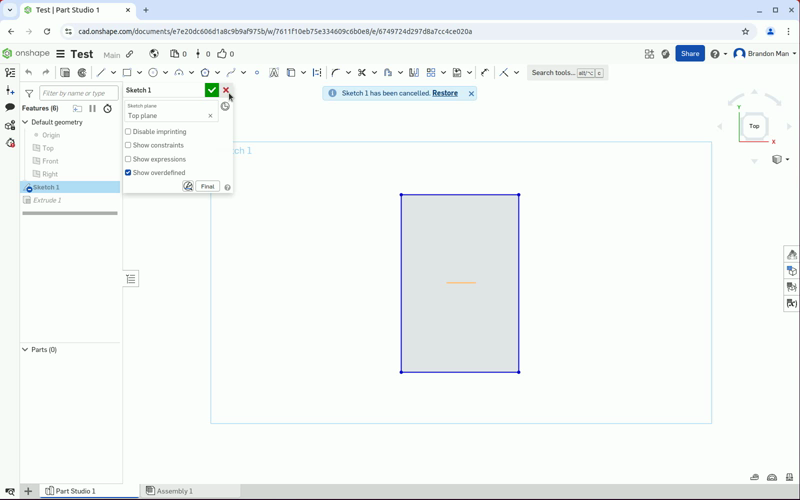
click(229, 92)
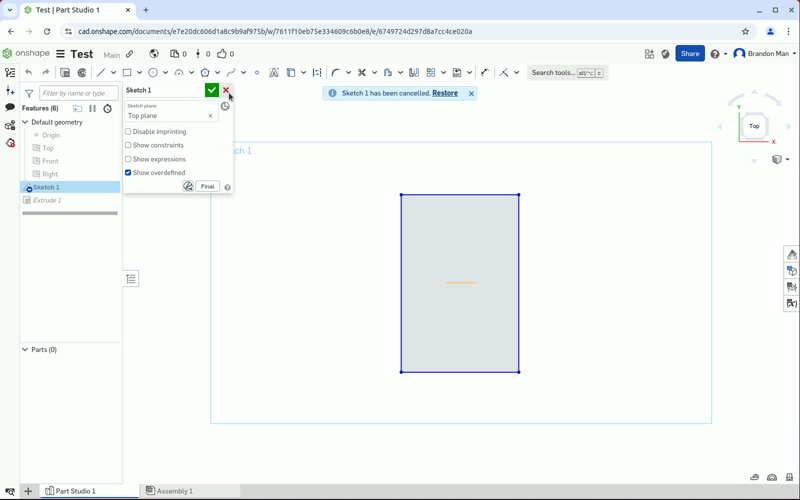
key(shift+s)
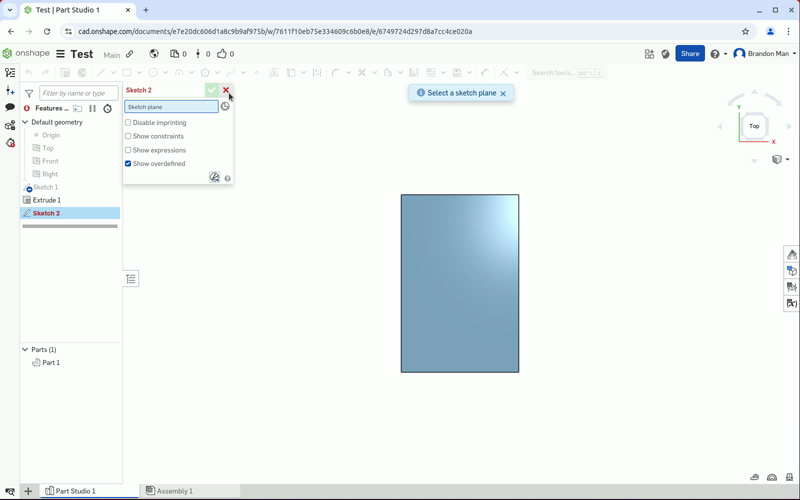
mouse_move(73, 150)
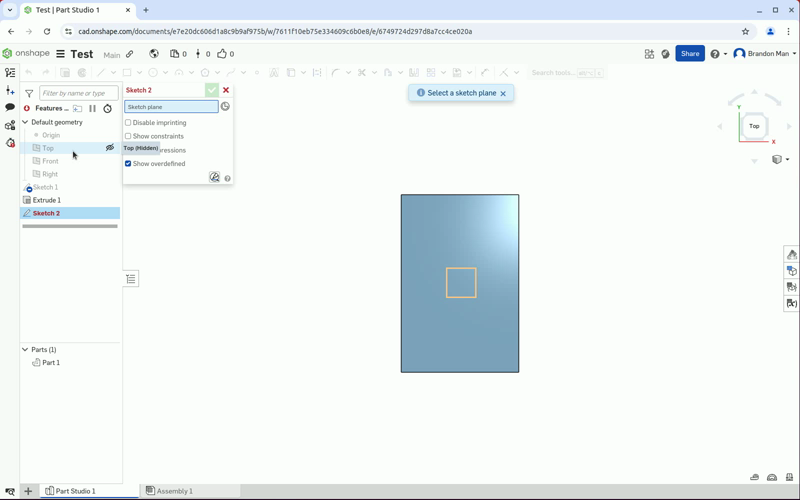
click(73, 150)
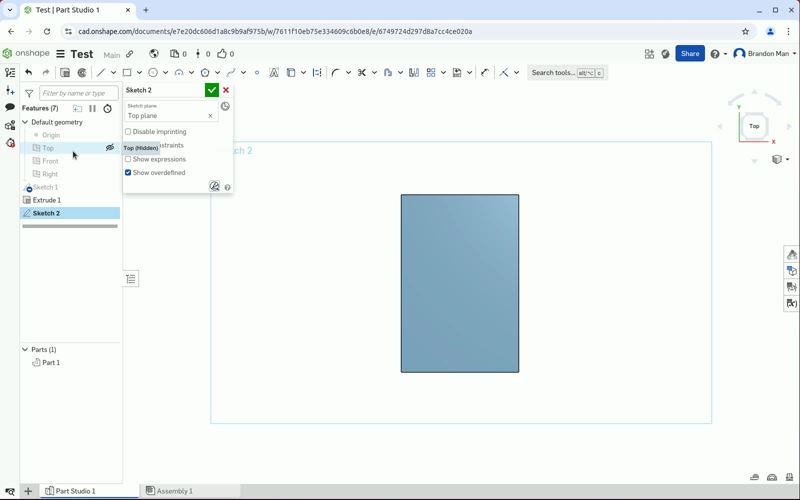
mouse_move(73, 352)
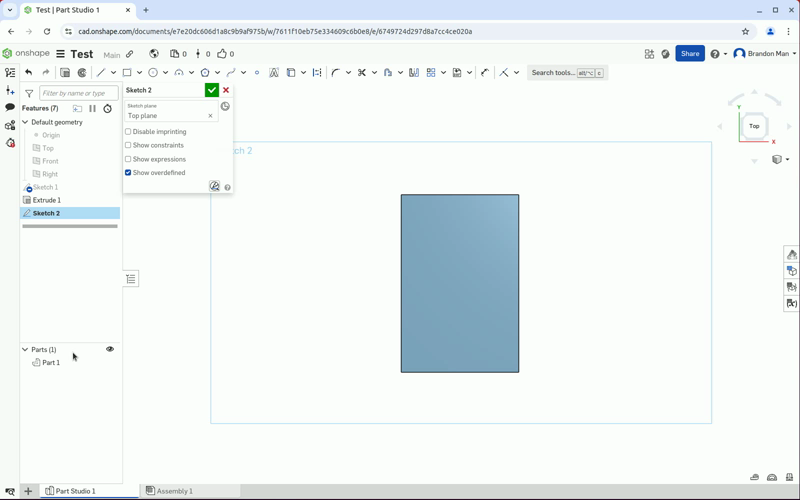
key(y)
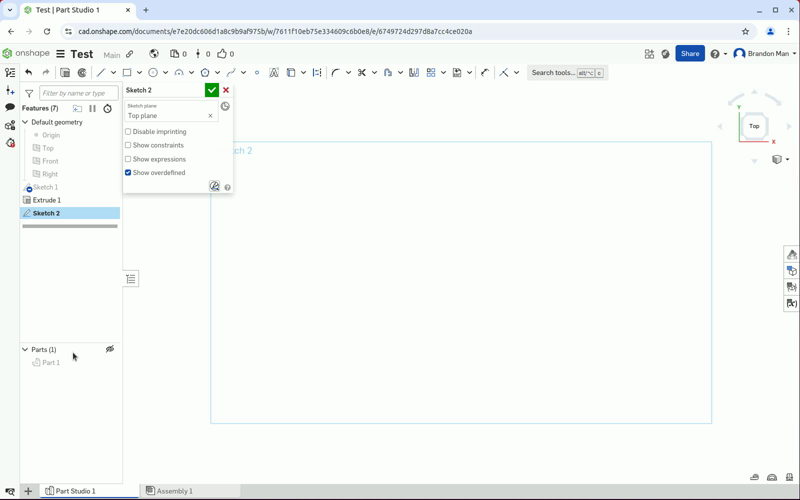
key(l)
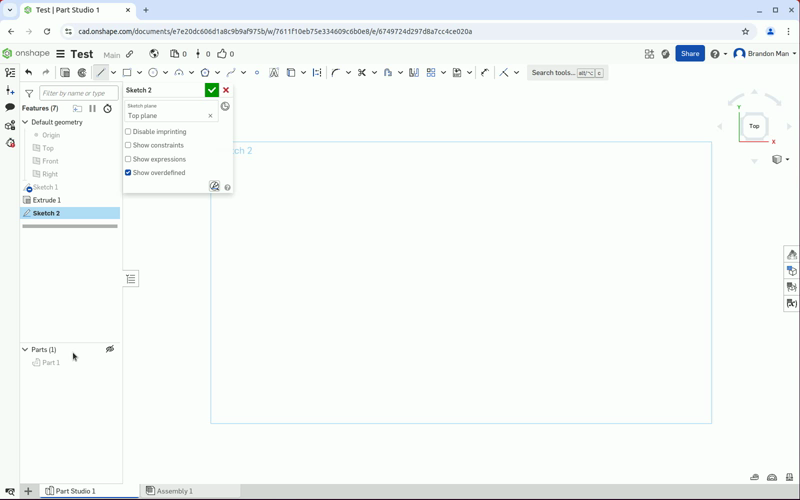
key_down(shift)
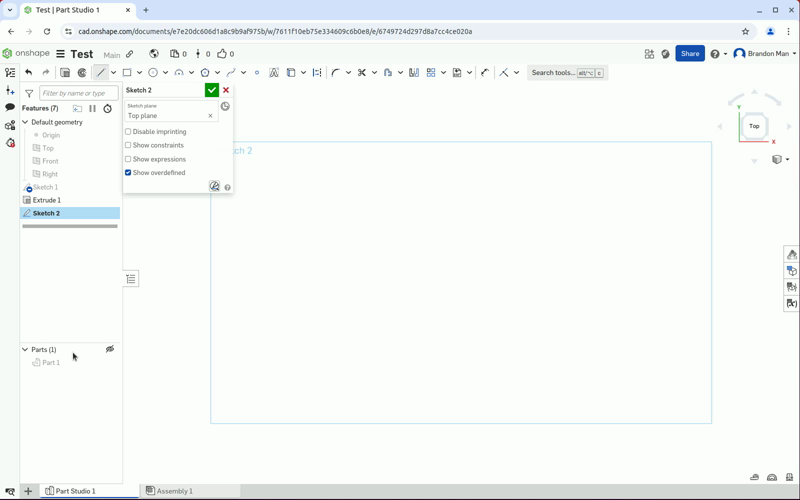
mouse_move(377, 395)
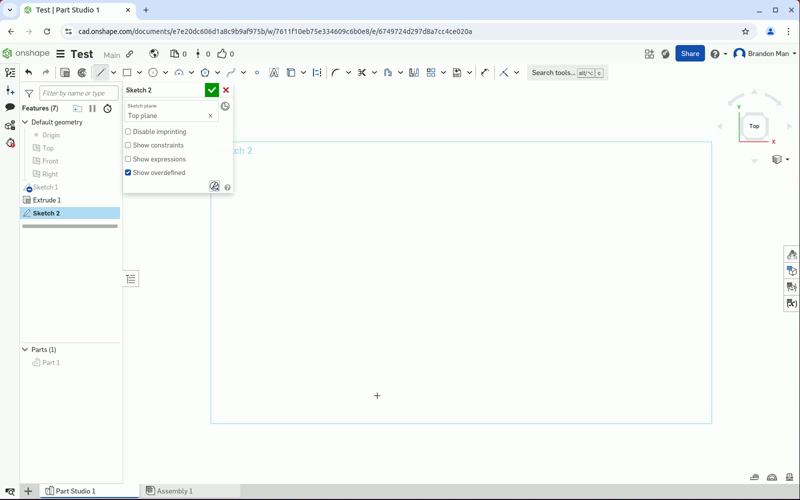
click(377, 395)
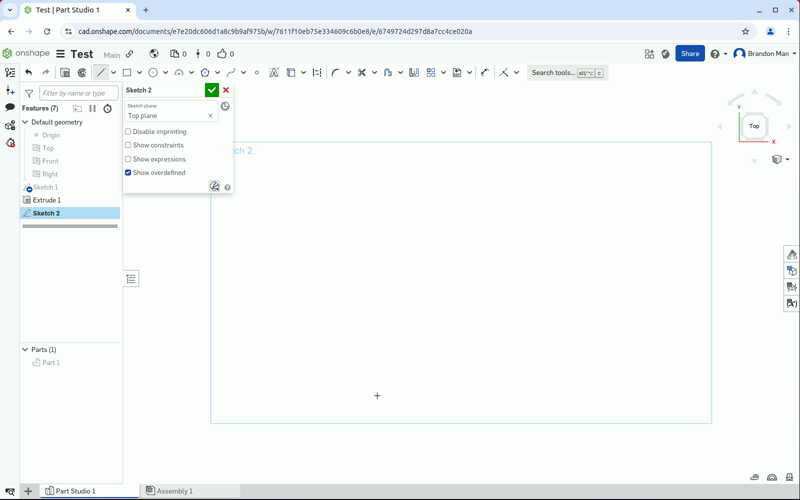
key_up(shift)
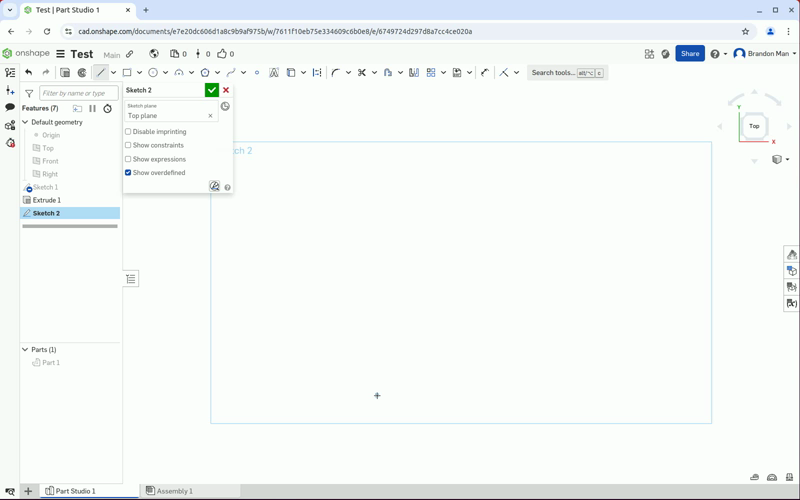
key_down(shift)
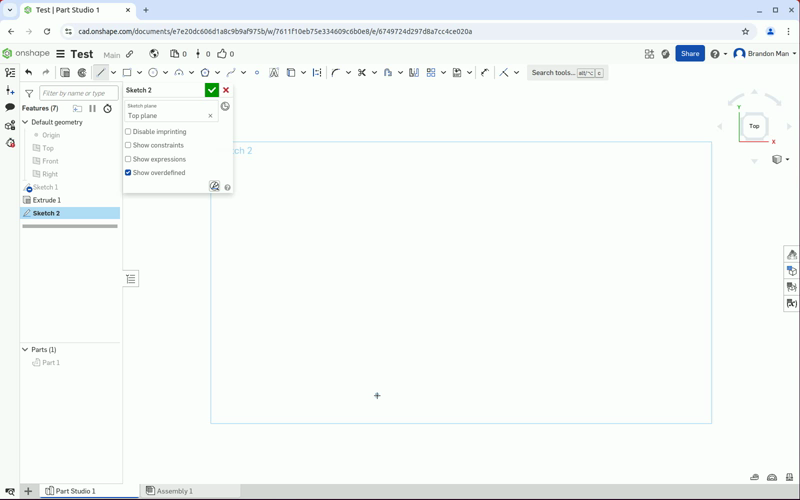
mouse_move(542, 395)
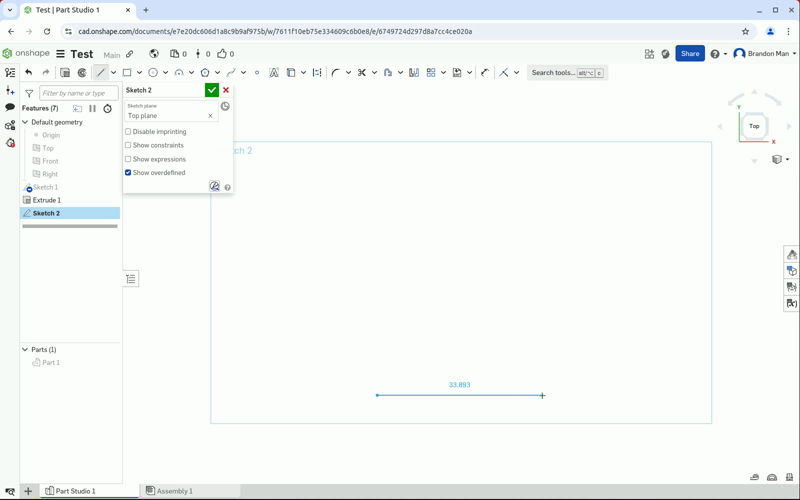
click(542, 395)
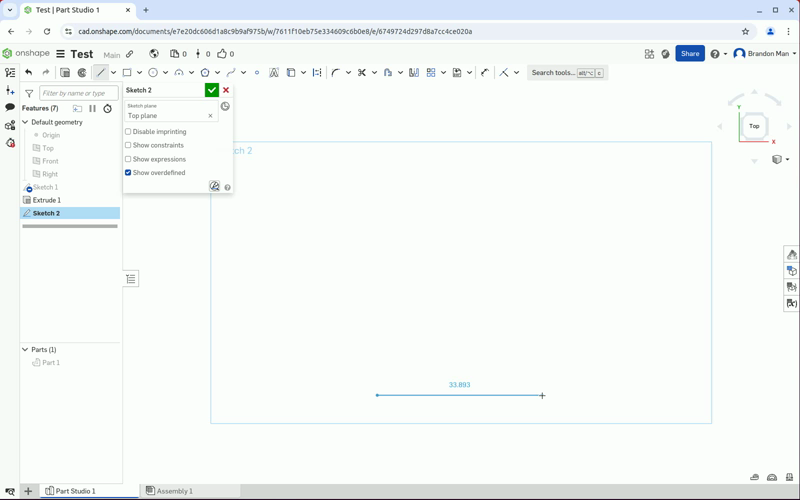
key_up(shift)
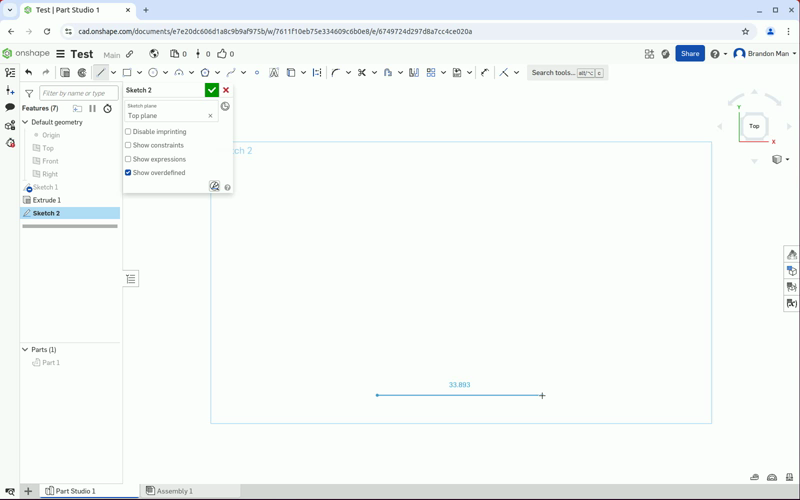
key_down(shift)
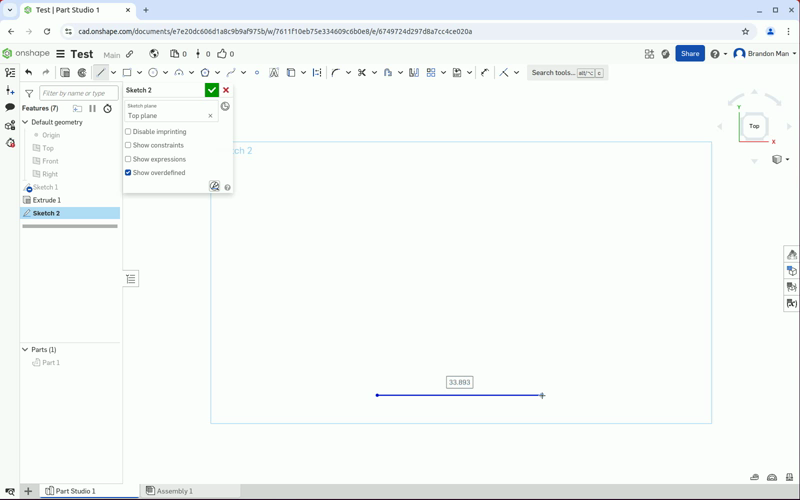
mouse_move(542, 171)
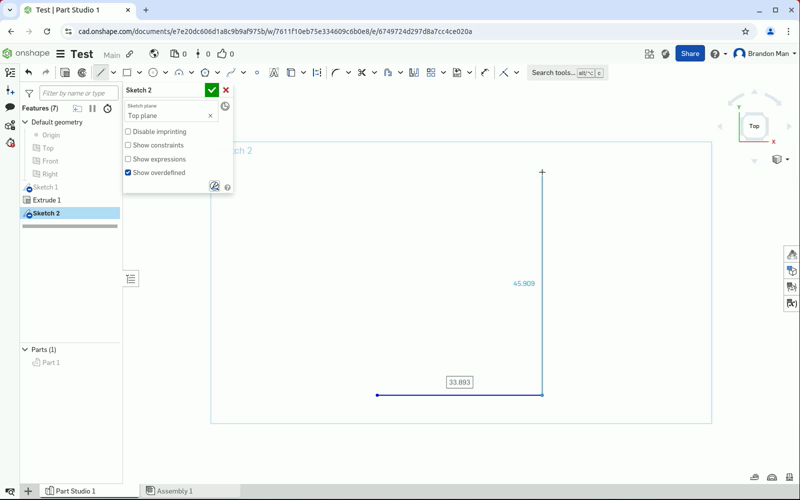
click(542, 171)
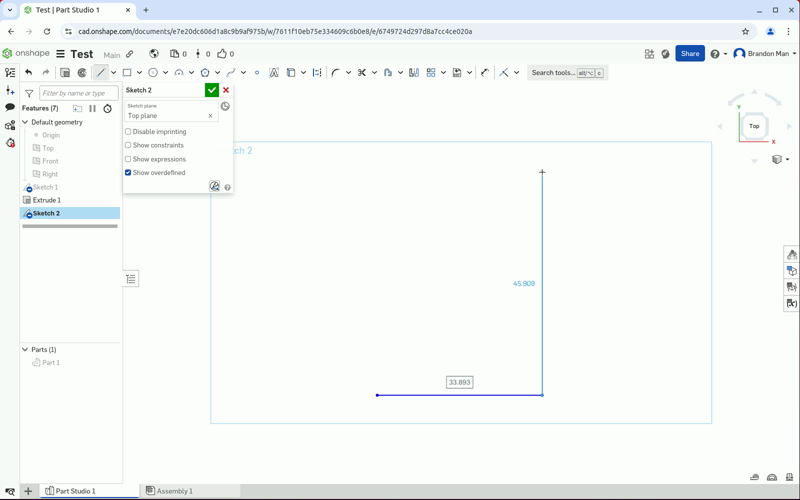
key_up(shift)
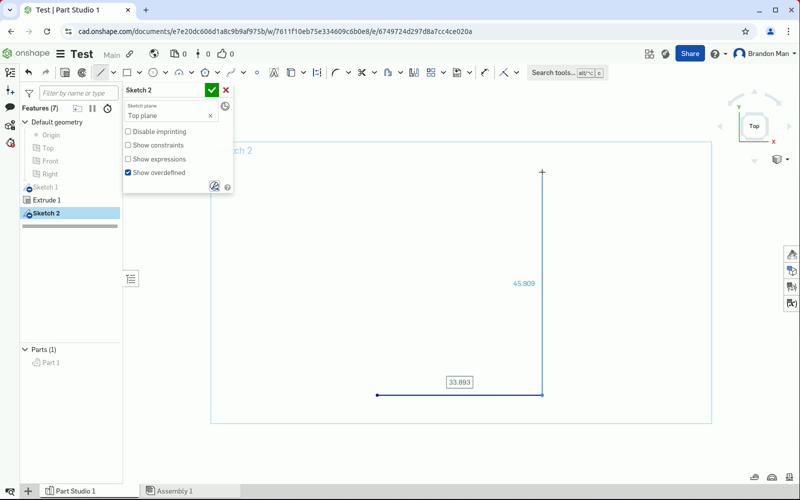
key_down(shift)
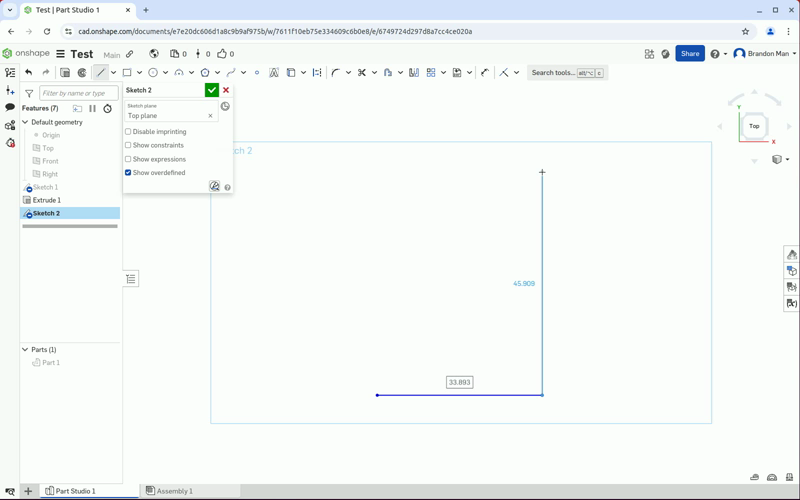
mouse_move(377, 171)
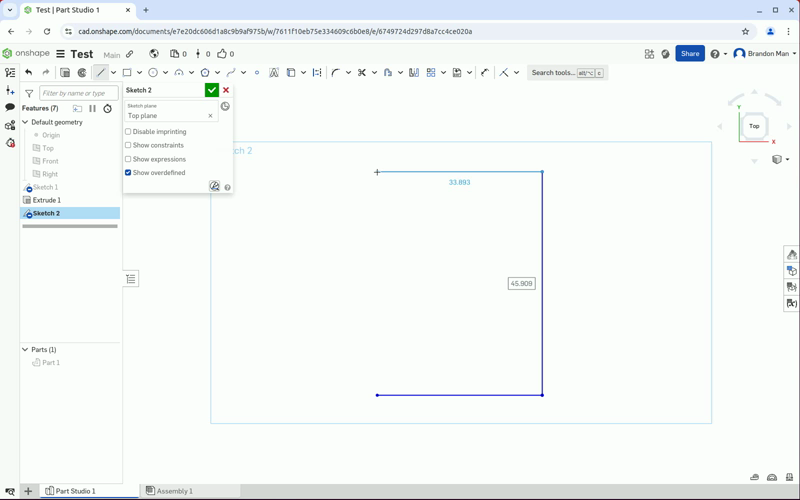
click(377, 171)
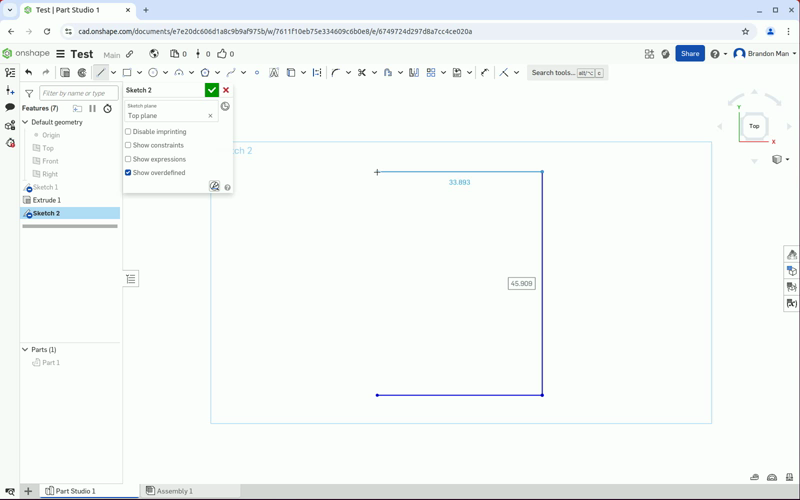
key_up(shift)
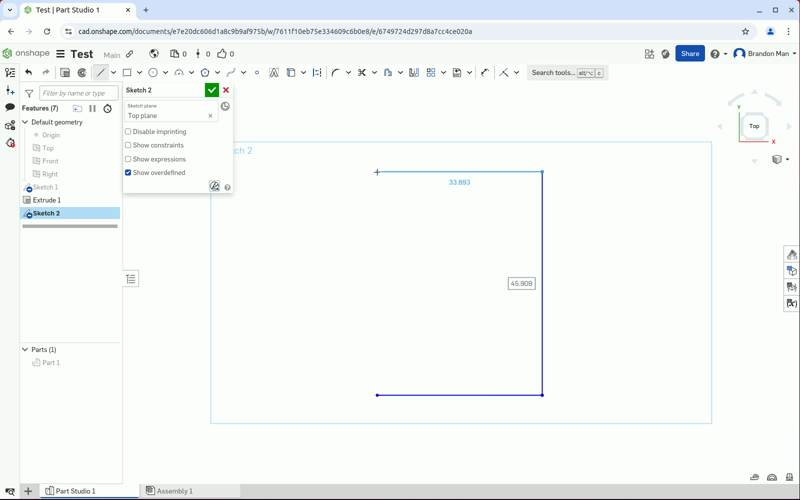
key_down(shift)
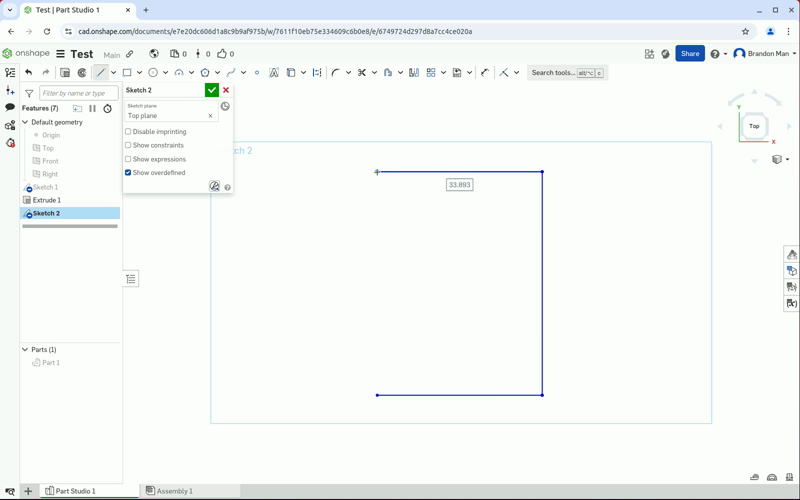
mouse_move(377, 395)
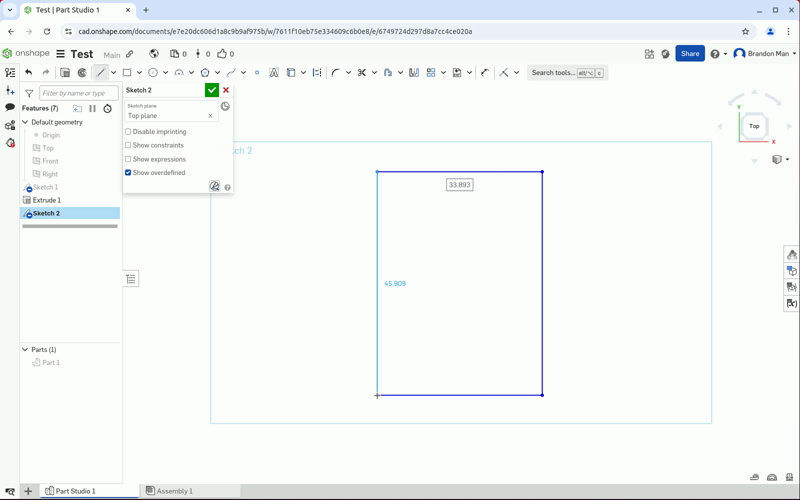
key_up(shift)
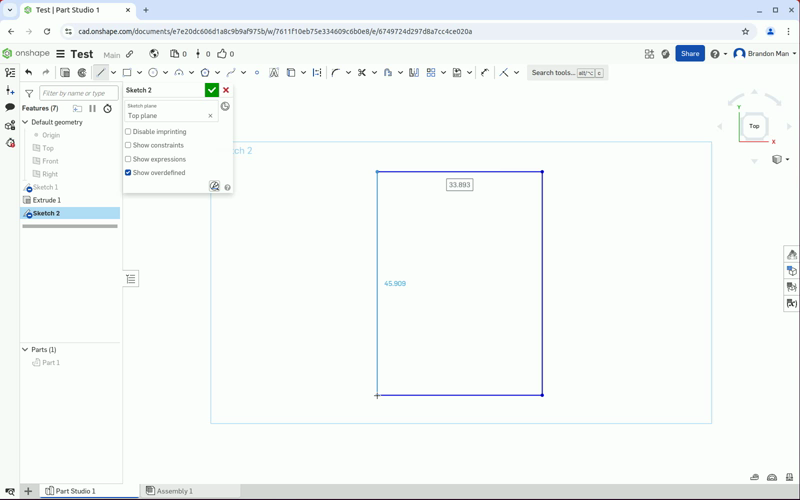
click(377, 395)
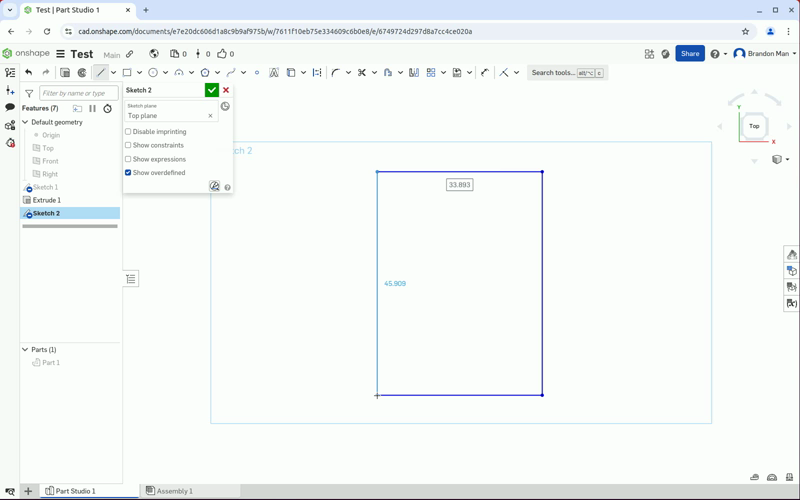
key(esc)
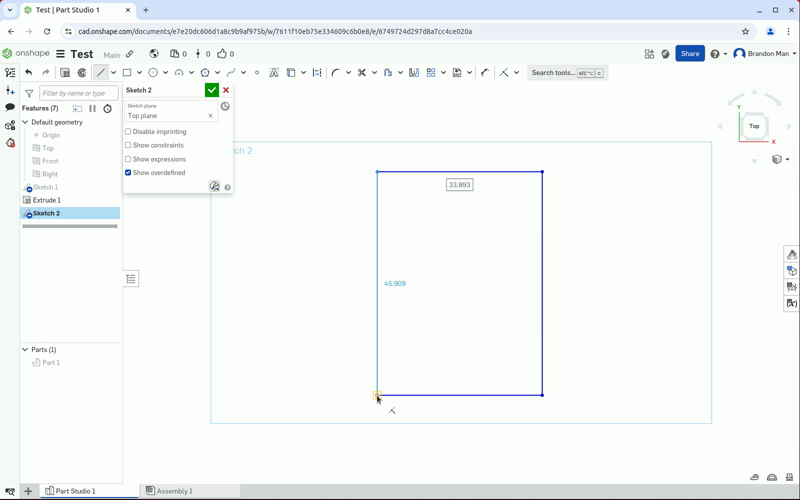
key(l)
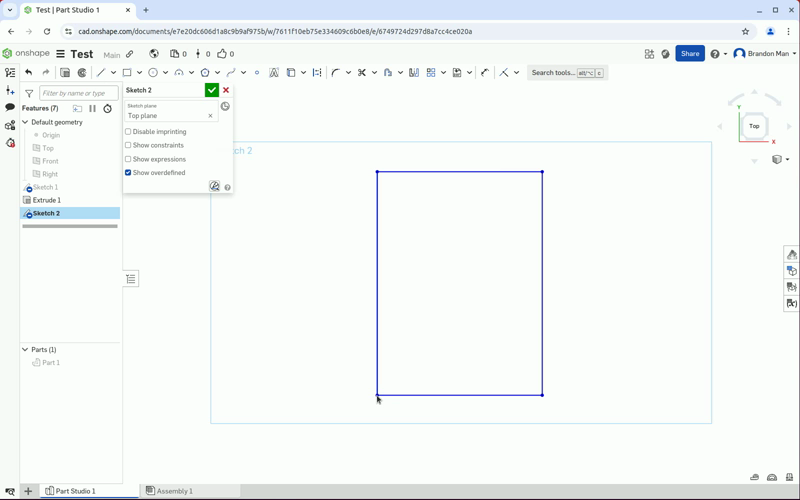
key_down(shift)
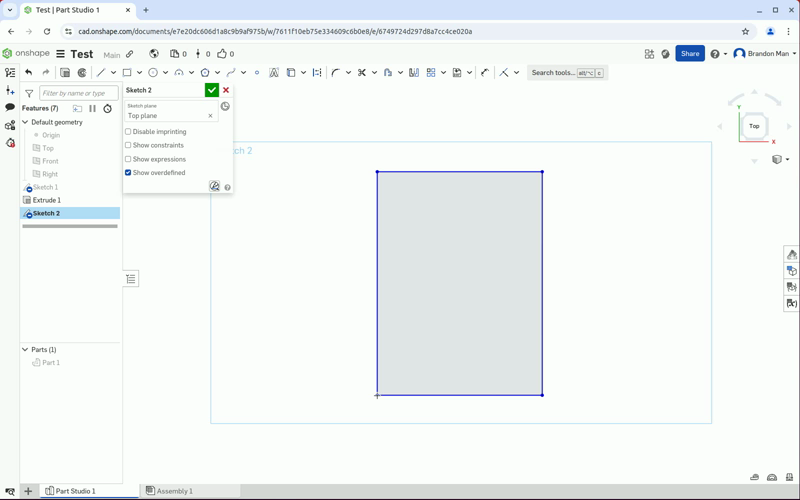
mouse_move(401, 371)
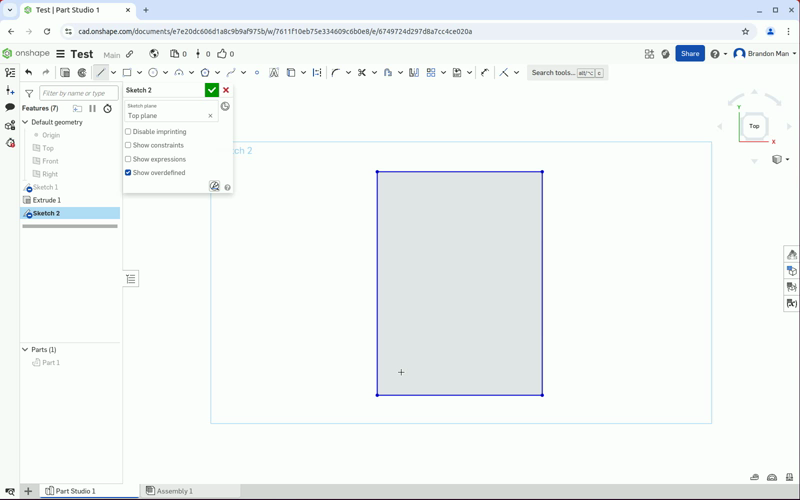
click(401, 371)
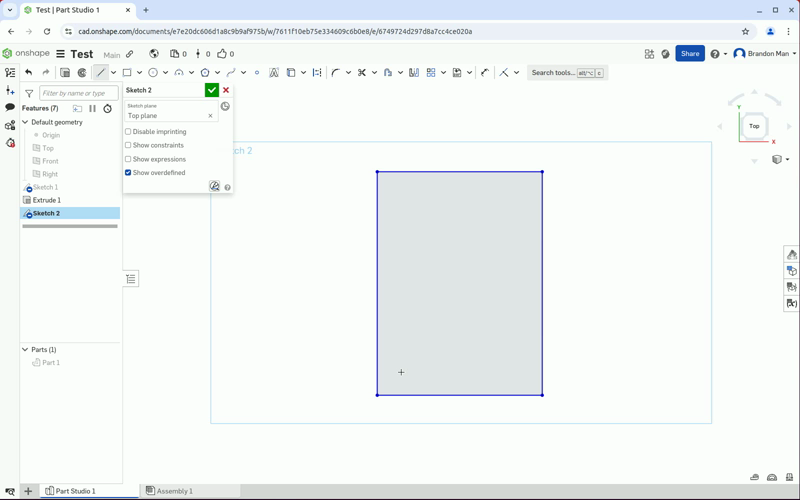
key_up(shift)
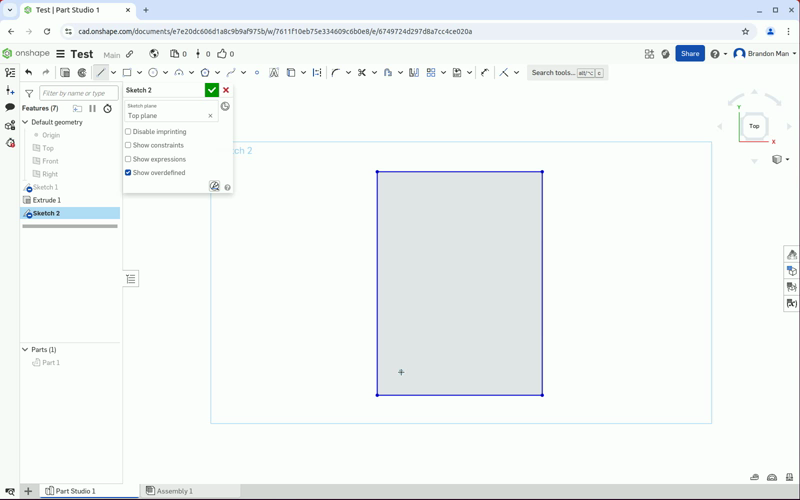
key_down(shift)
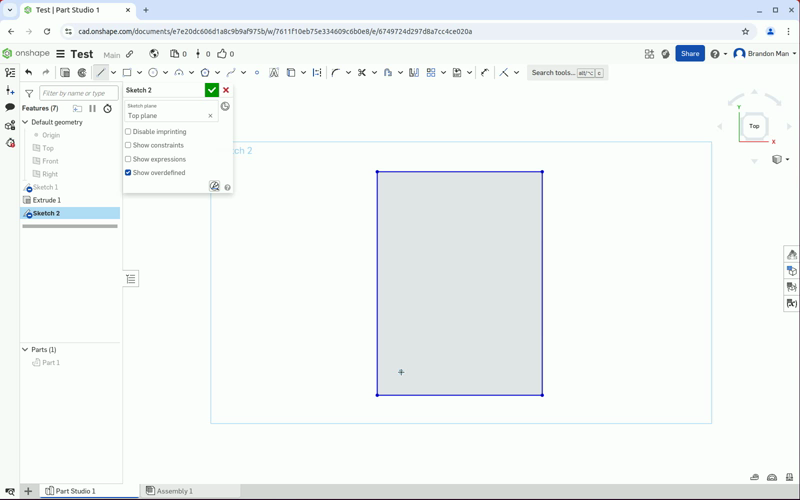
mouse_move(519, 371)
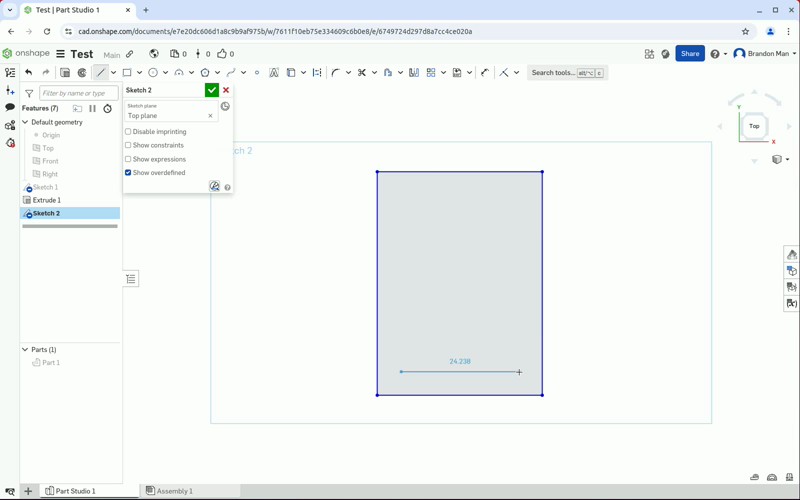
click(519, 371)
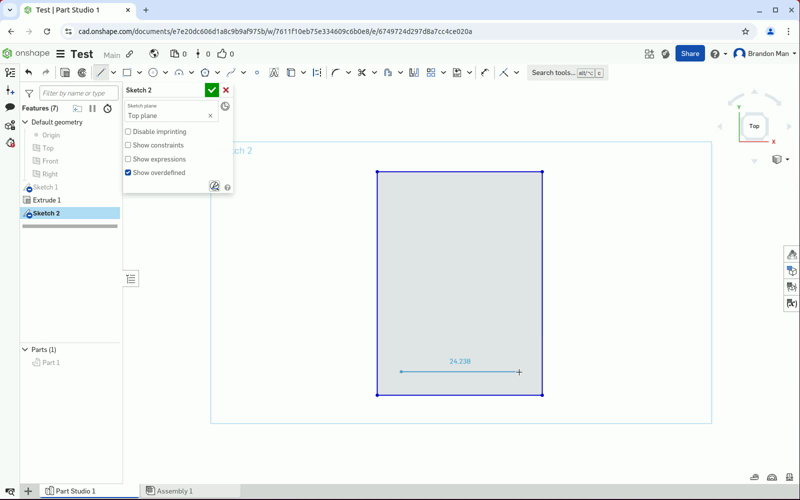
key_up(shift)
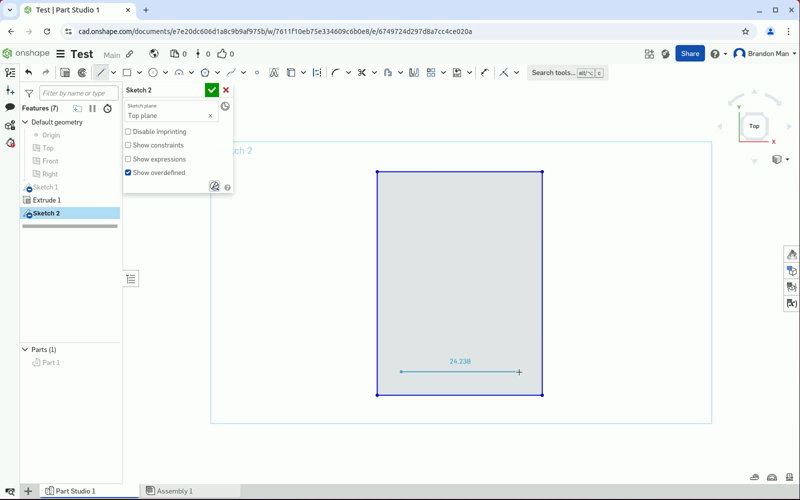
key_down(shift)
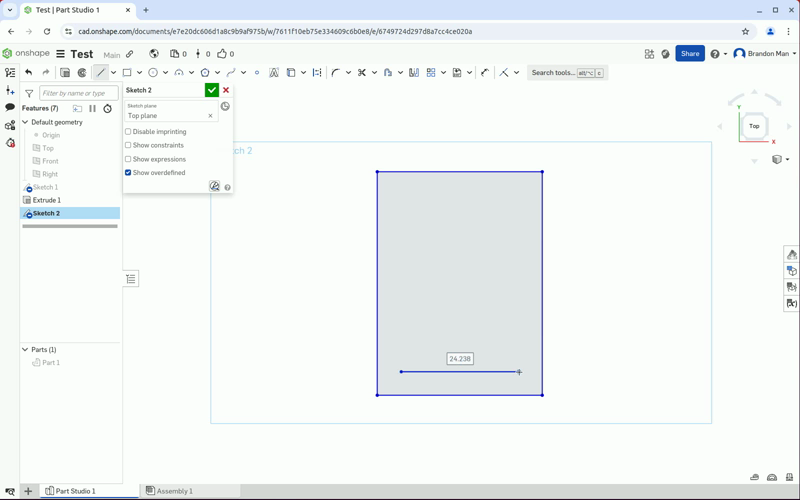
mouse_move(519, 195)
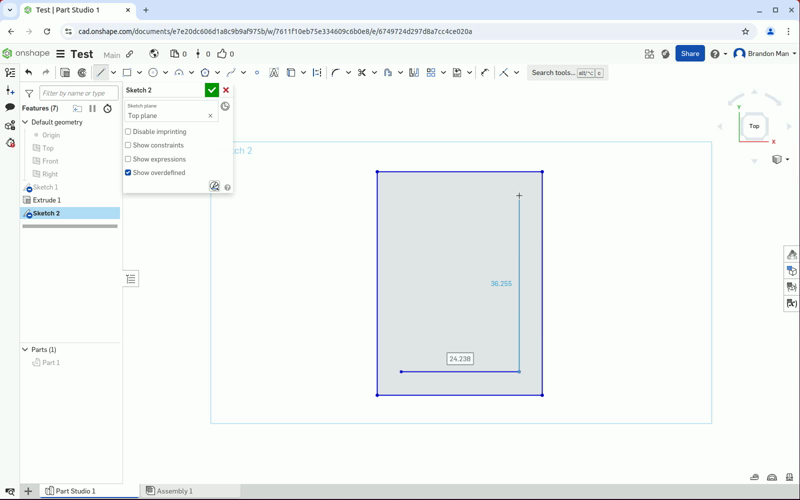
click(519, 195)
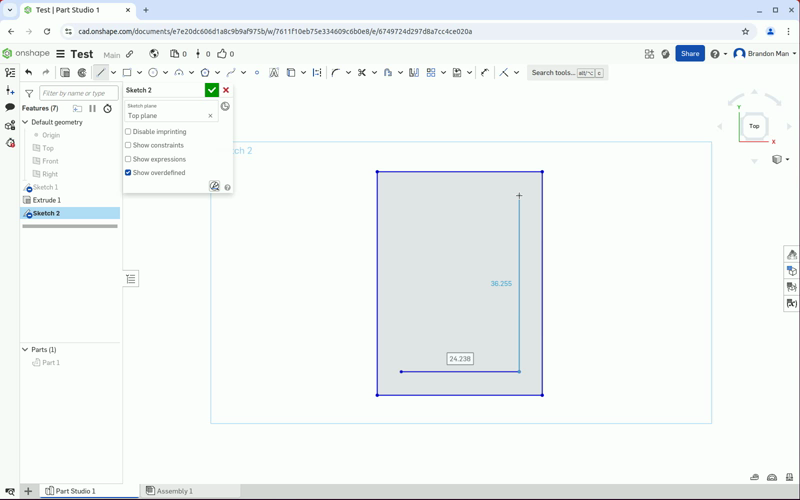
key_up(shift)
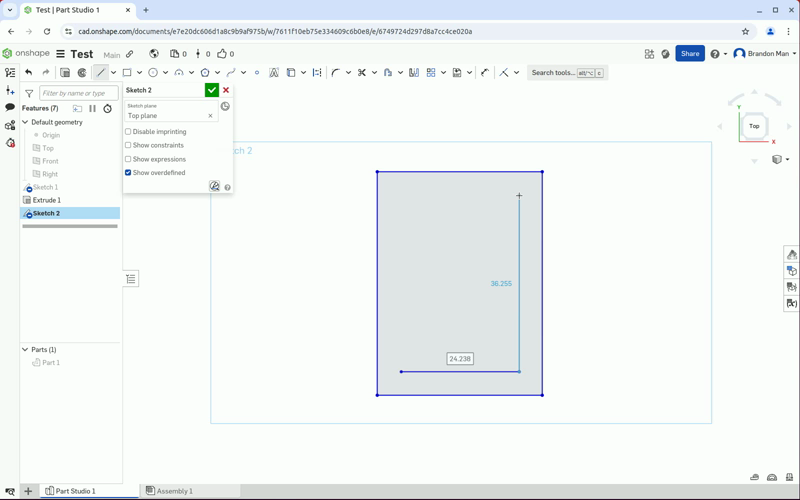
key_down(shift)
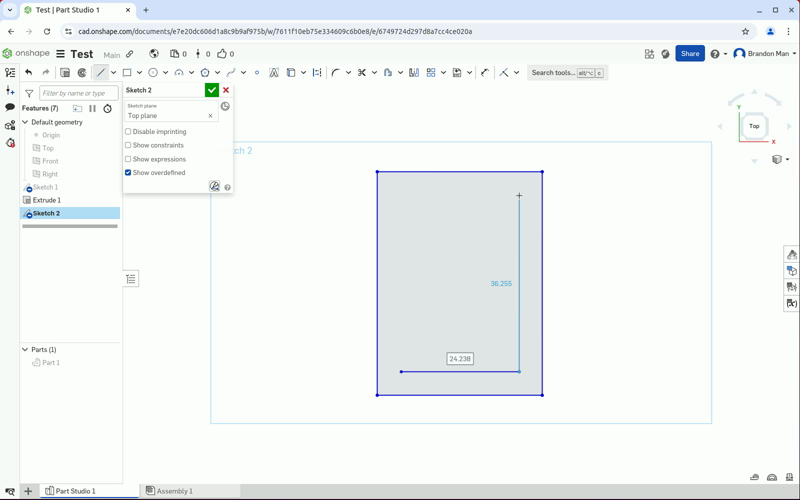
mouse_move(401, 195)
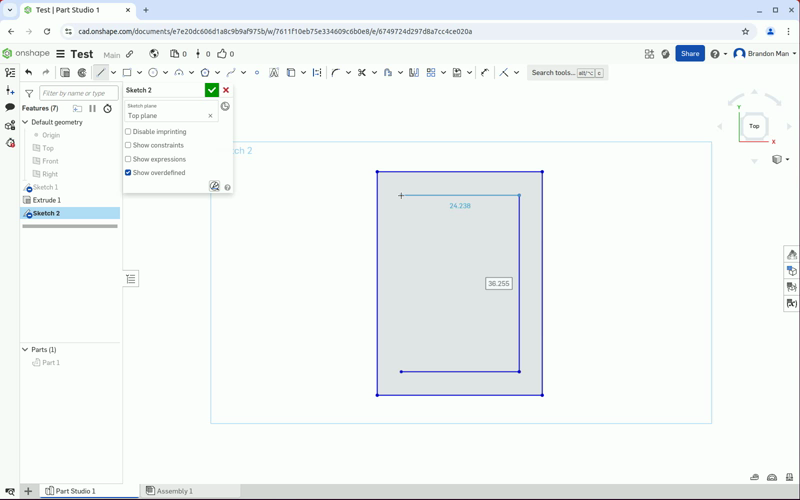
click(401, 195)
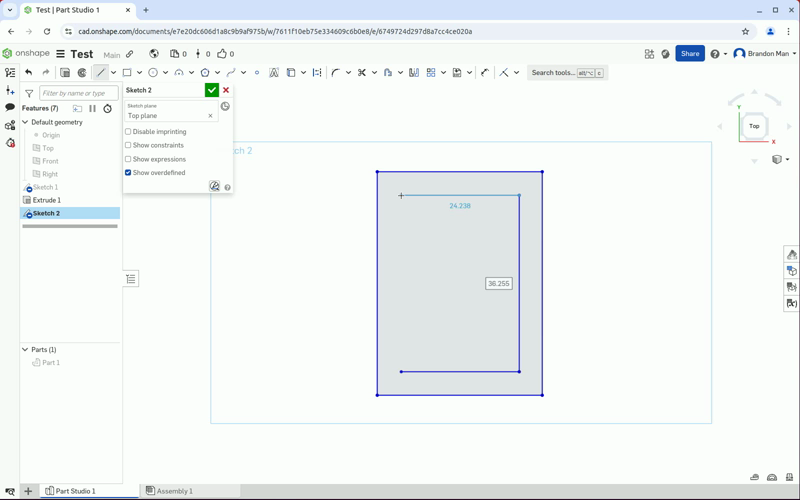
key_up(shift)
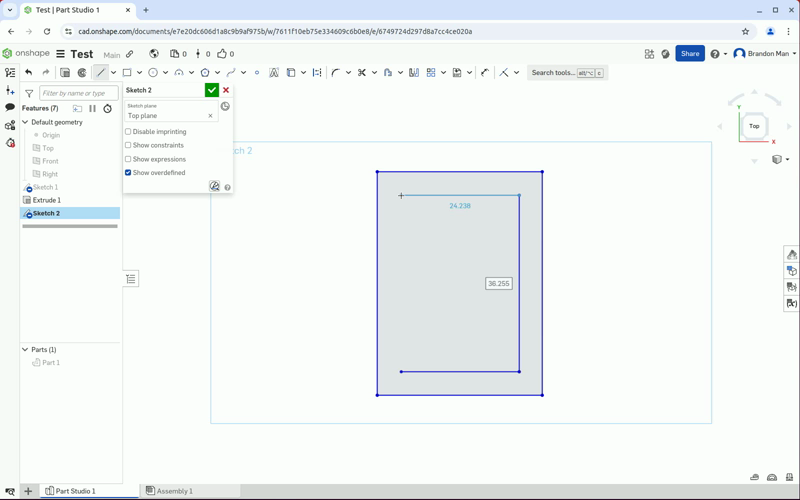
key_down(shift)
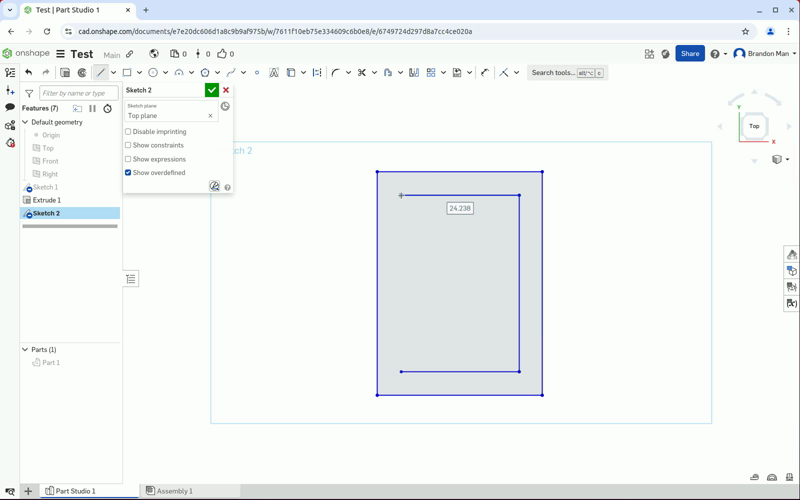
mouse_move(401, 371)
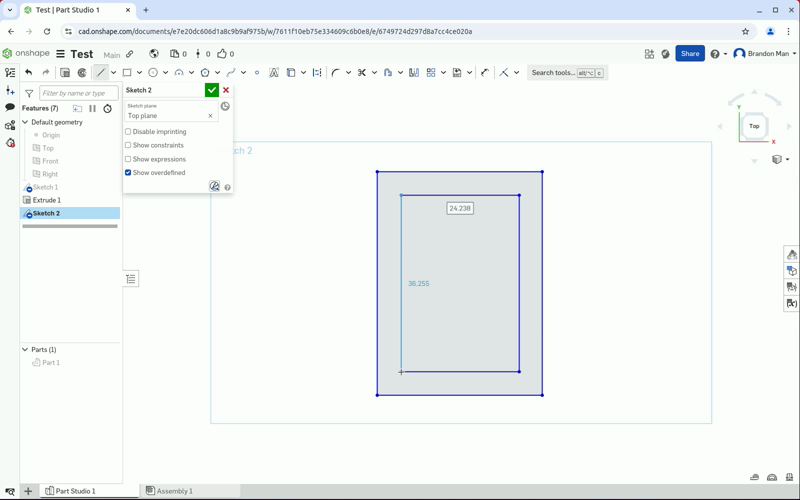
key_up(shift)
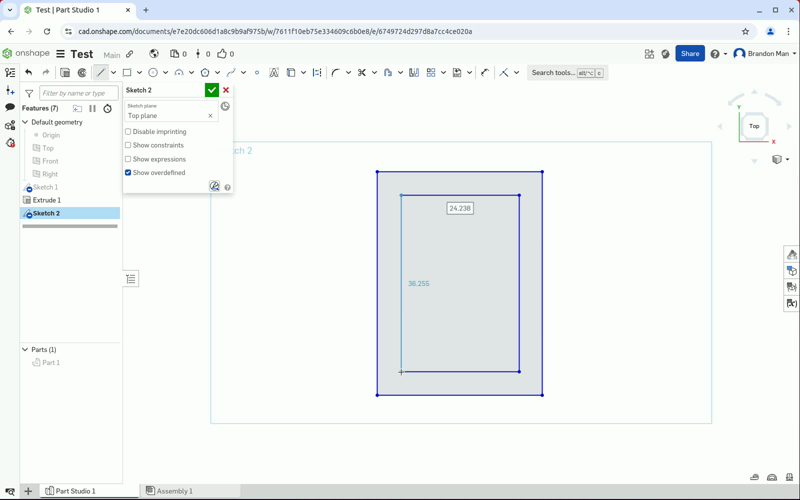
click(401, 371)
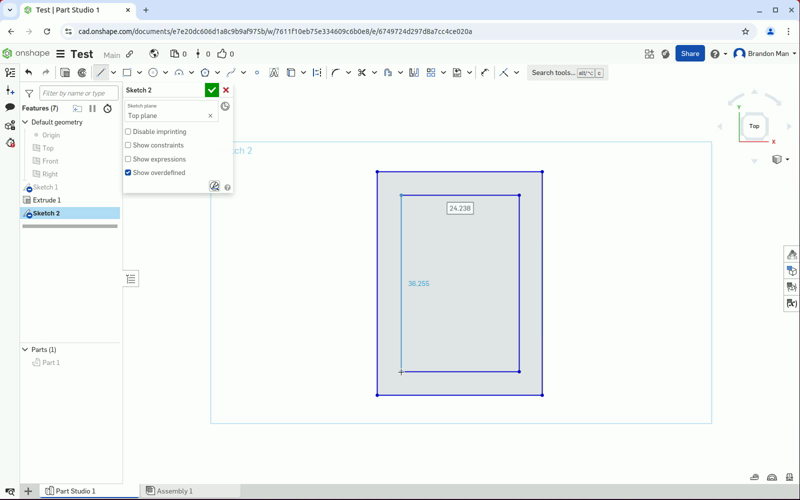
key(esc)
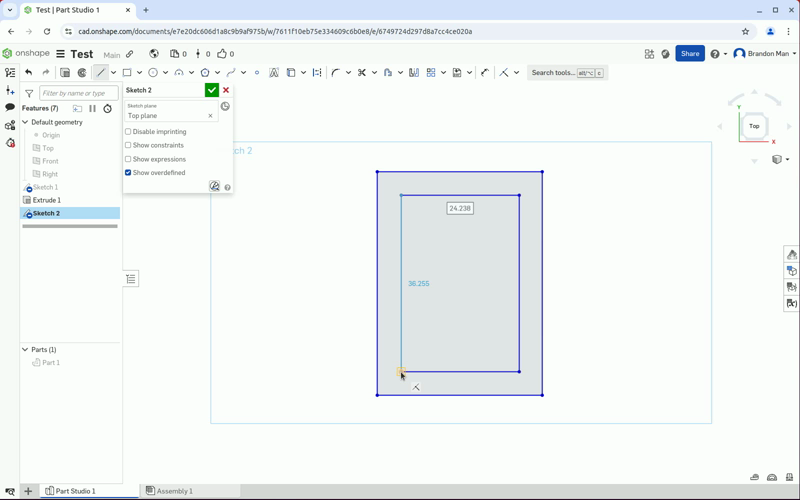
mouse_move(388, 183)
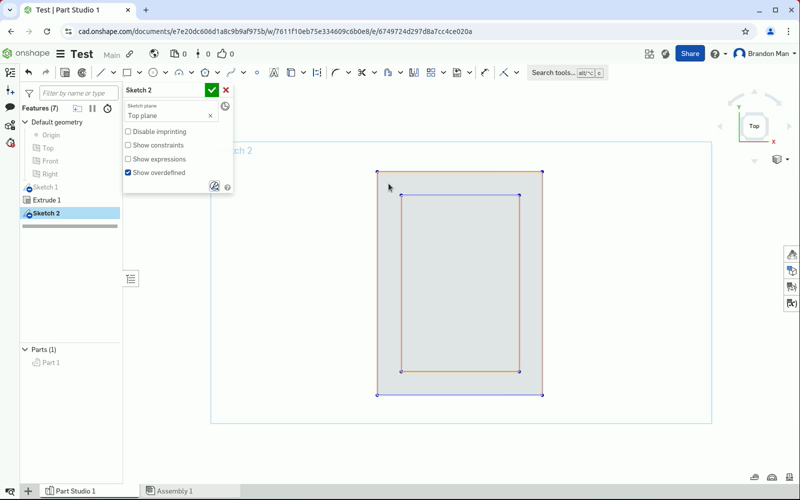
click(388, 183)
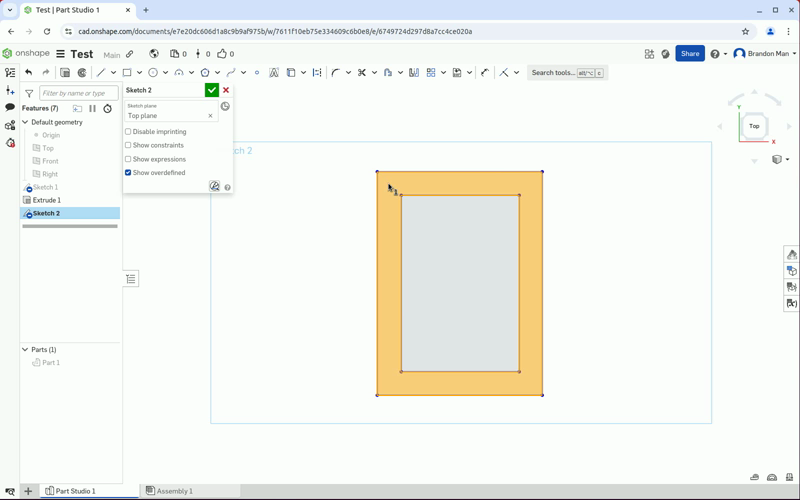
mouse_move(73, 352)
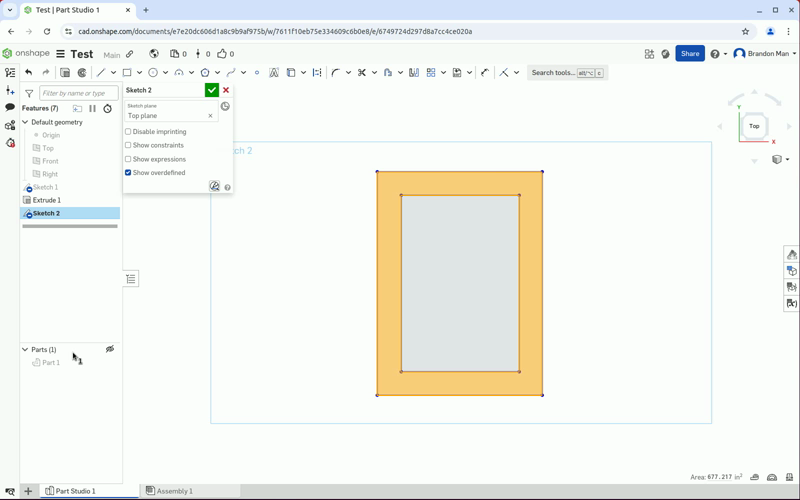
key(shift+y)
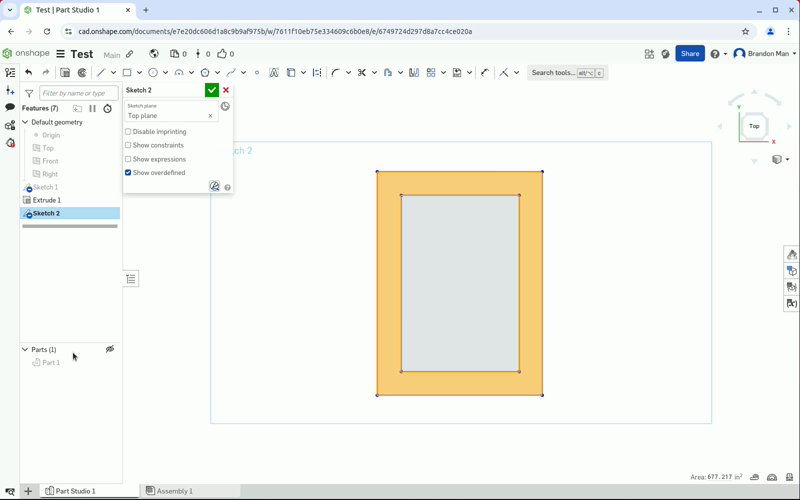
key(shift+e)
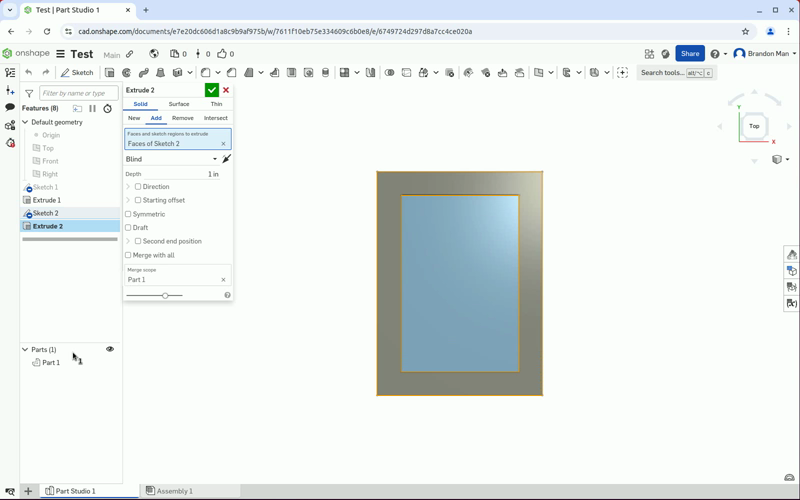
mouse_move(143, 106)
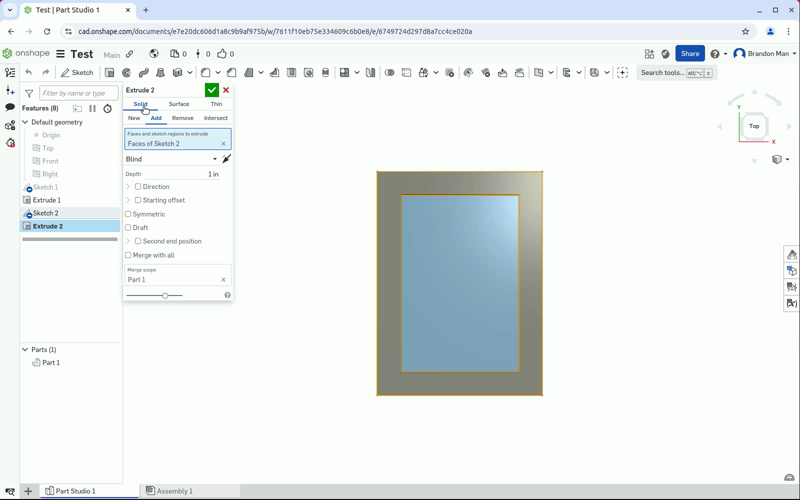
click(143, 106)
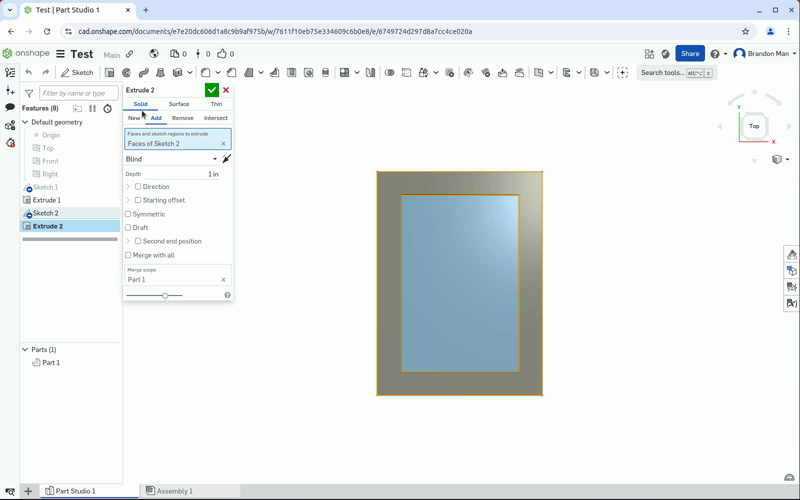
mouse_move(137, 120)
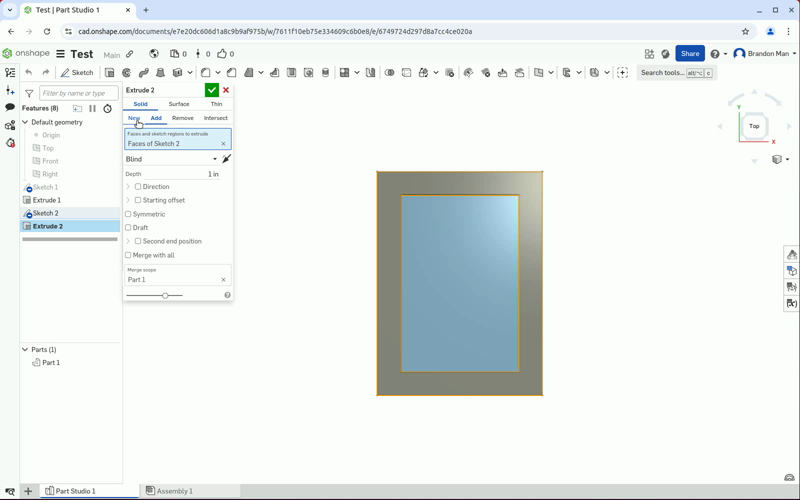
click(137, 120)
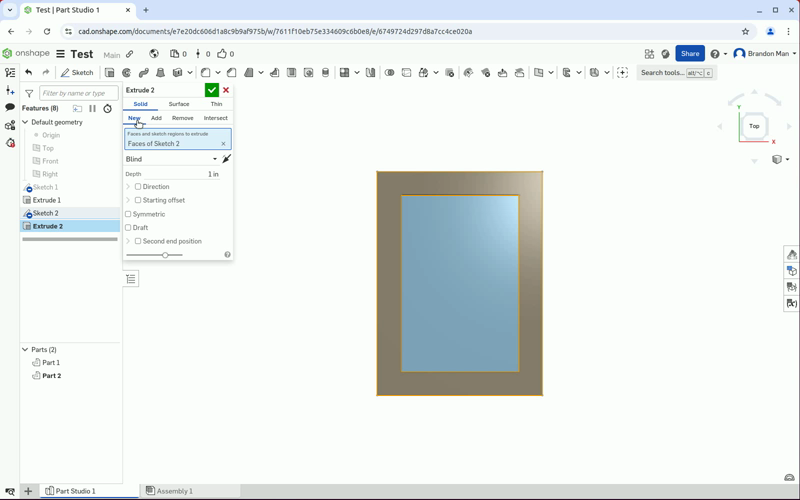
key(tab, 4)
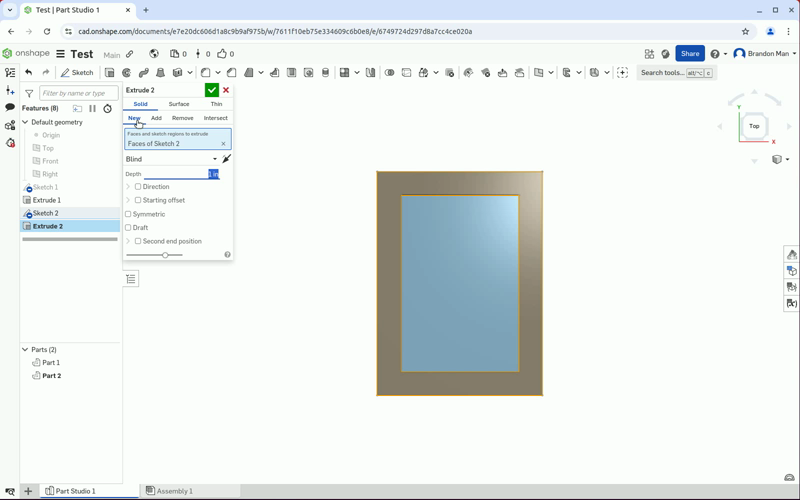
text(2.407)
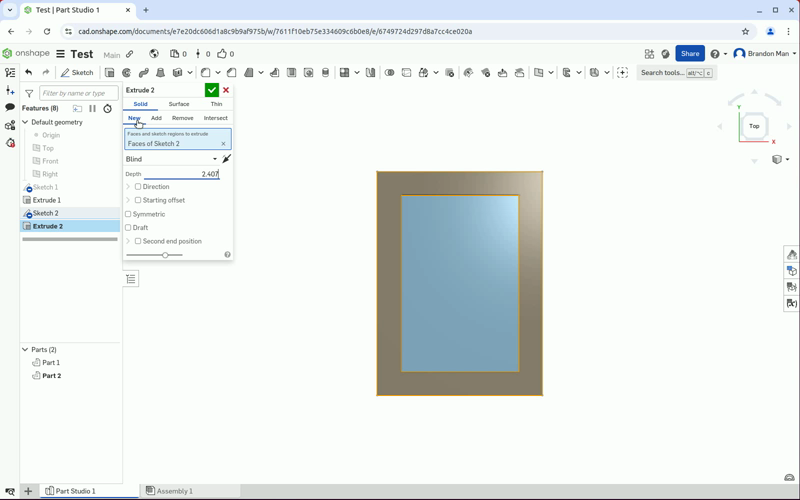
key(enter)
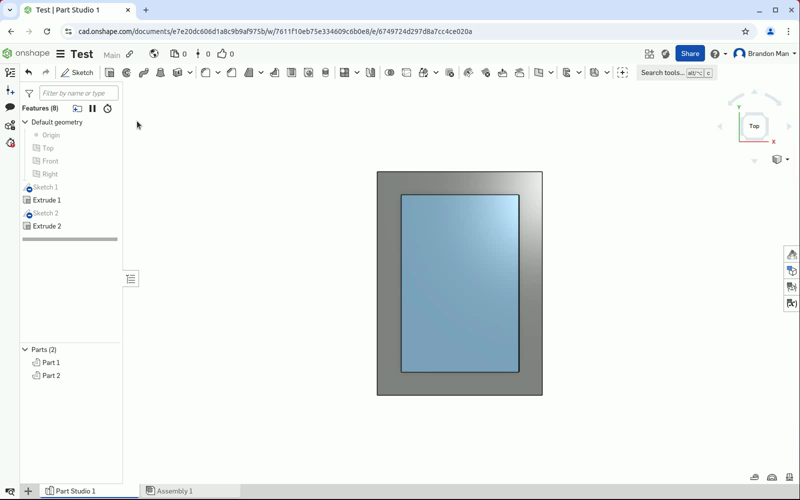
key(shift+h)
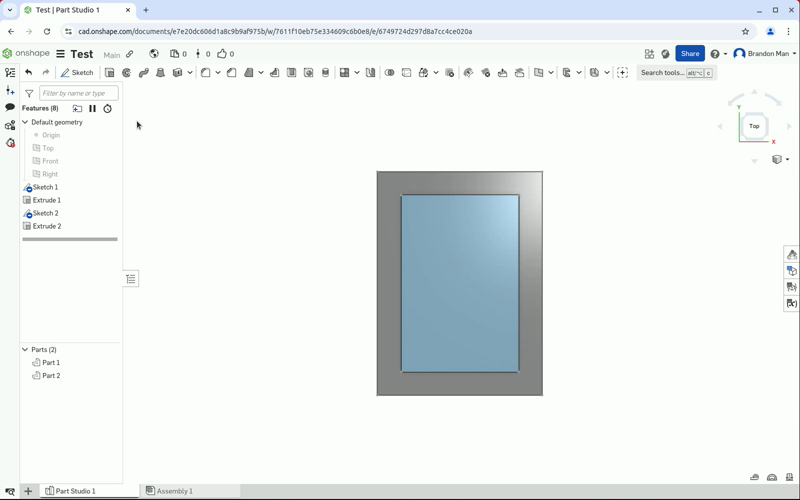
key(shift+h)
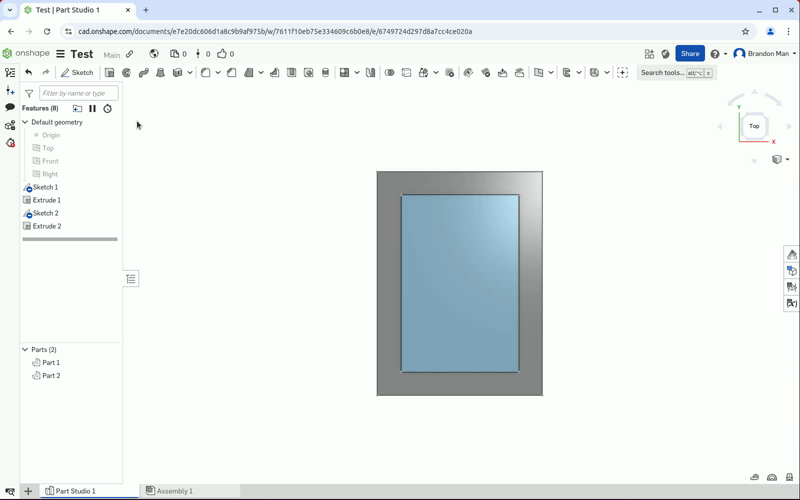
key(shift+7)
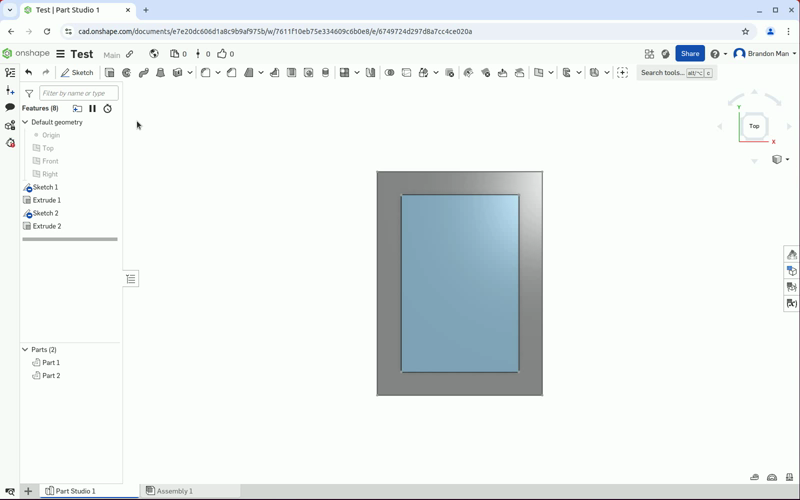
key(up, 3)
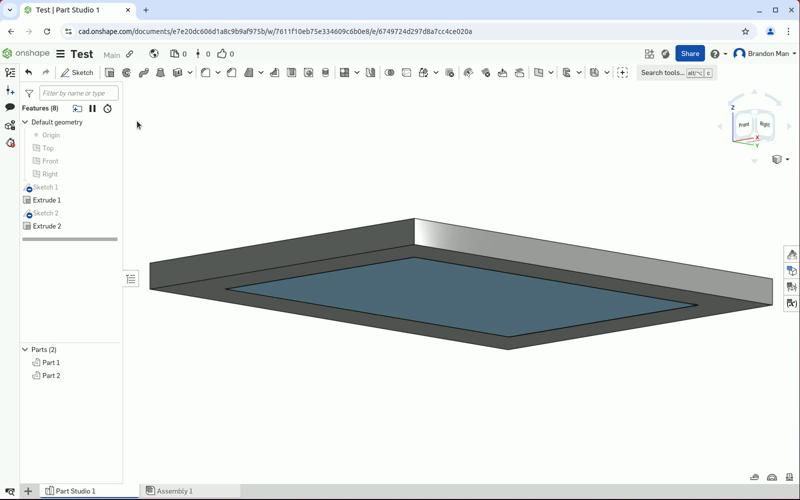
key(left, 3)
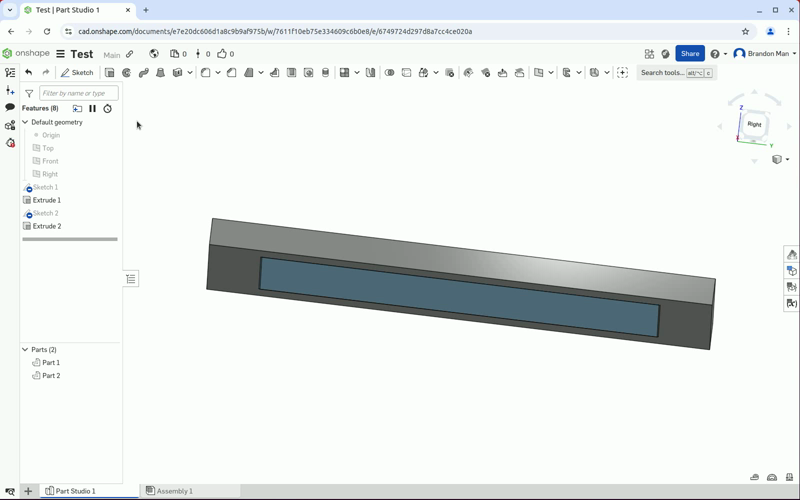
key(right, 3)
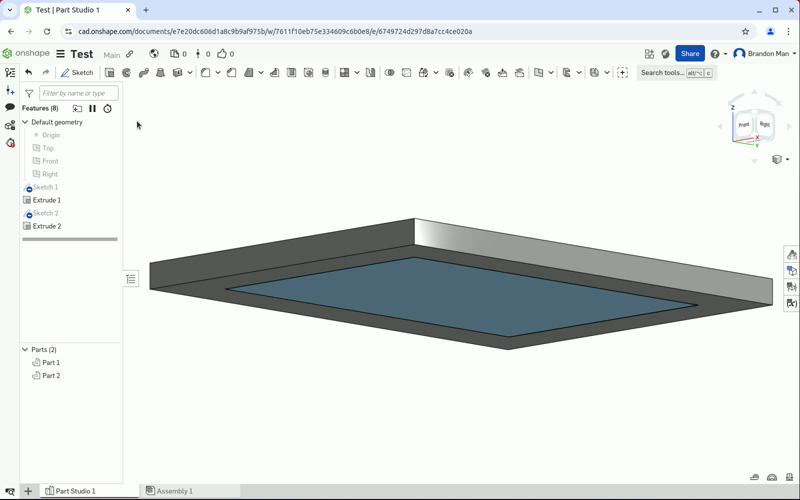
key(down, 3)
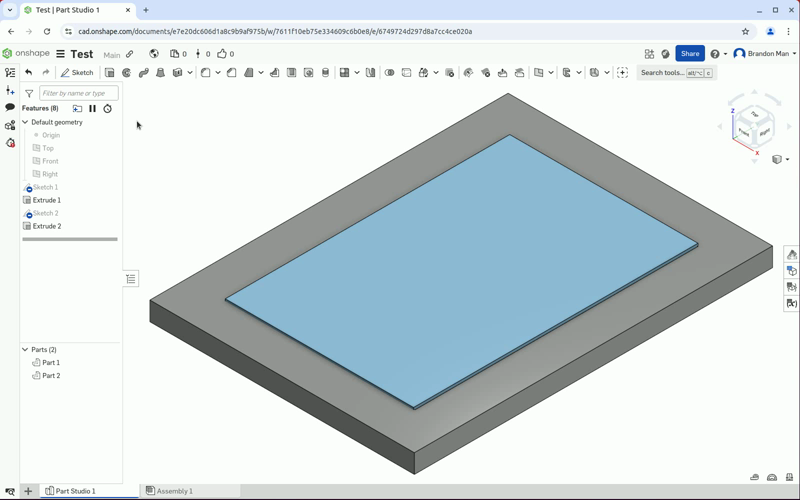
mouse_move(73, 189)
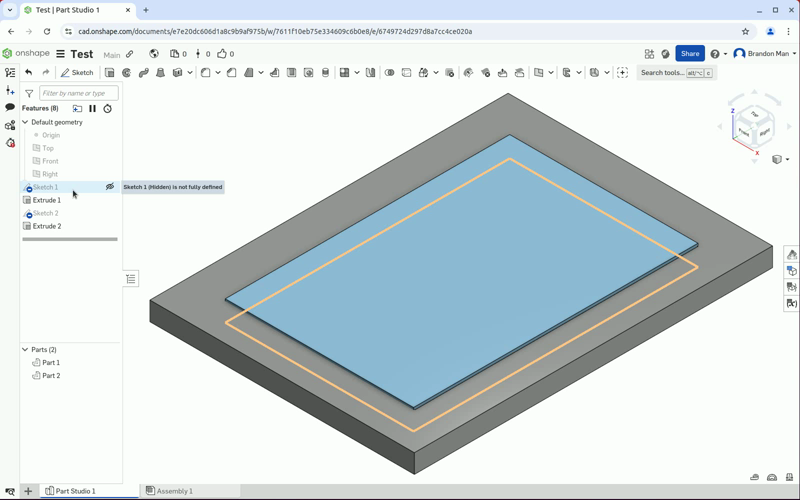
click(73, 189)